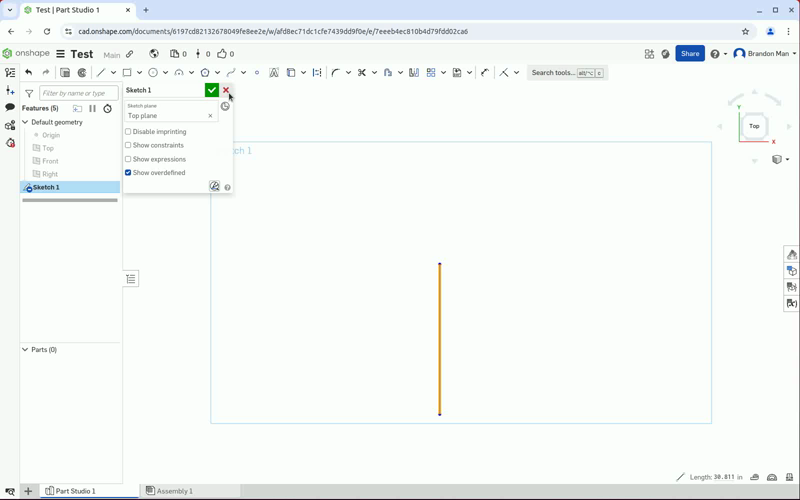
key(shift+h)
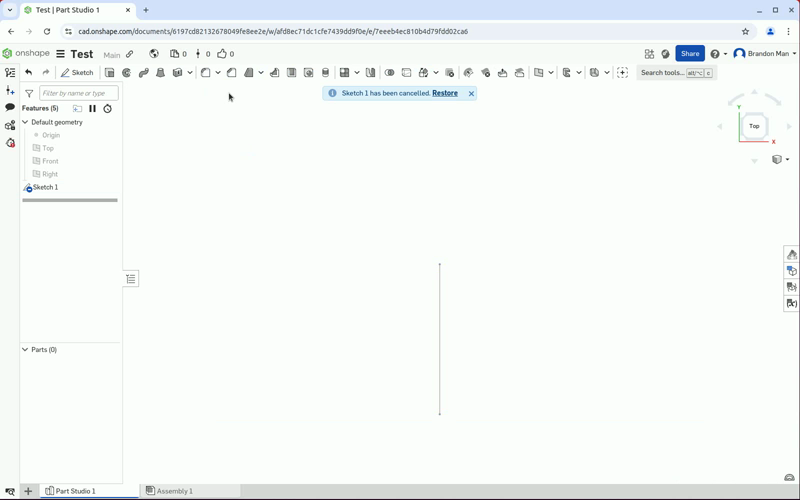
key(shift+s)
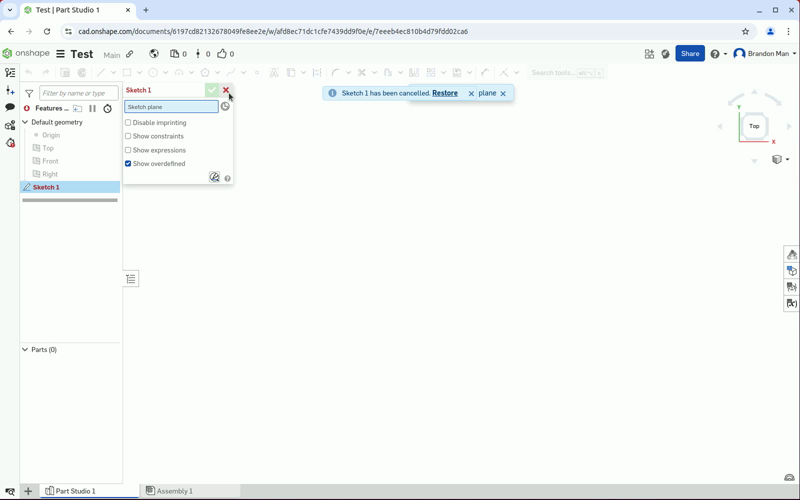
mouse_move(73, 150)
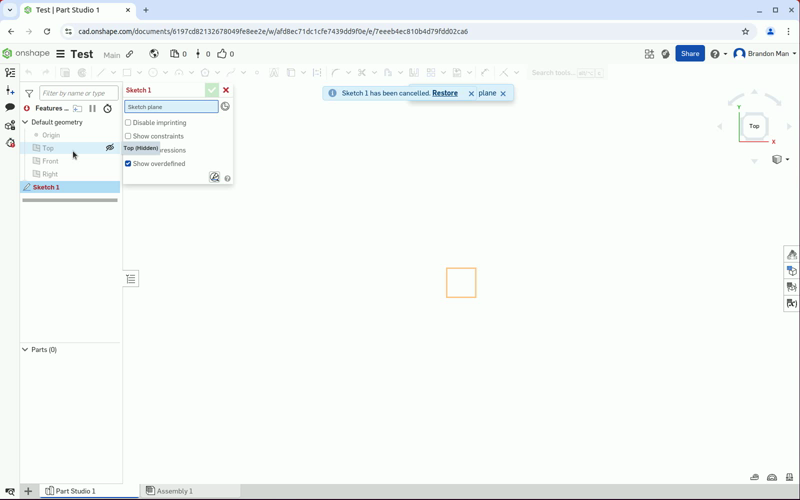
click(73, 150)
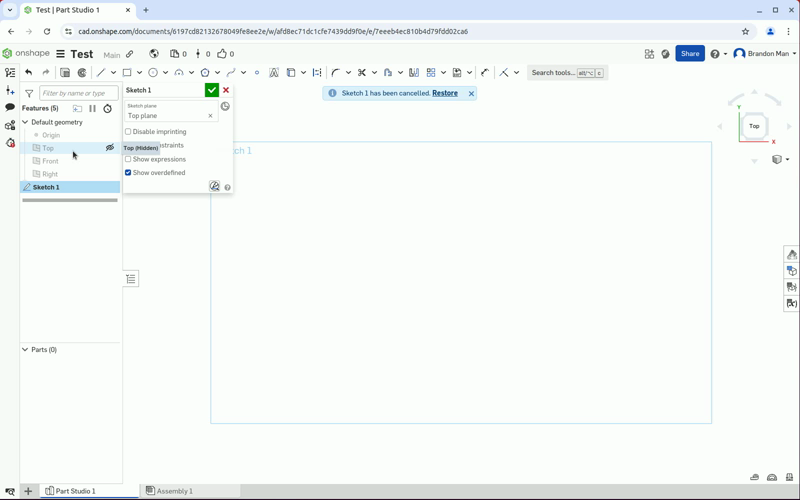
mouse_move(73, 352)
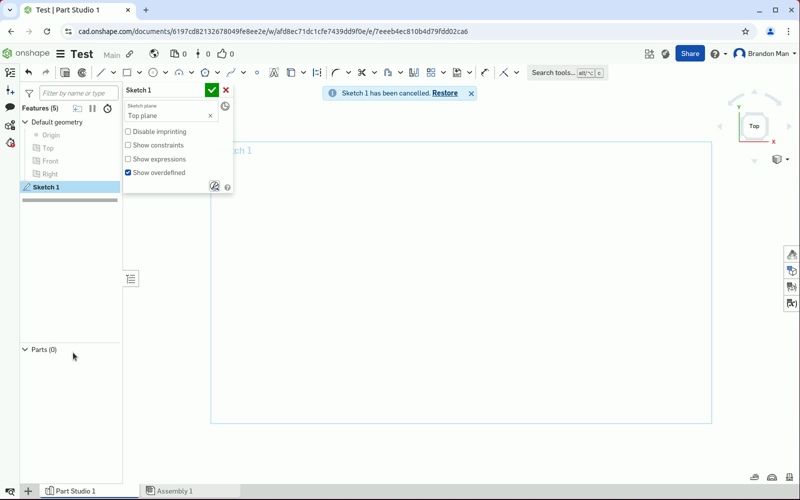
key(y)
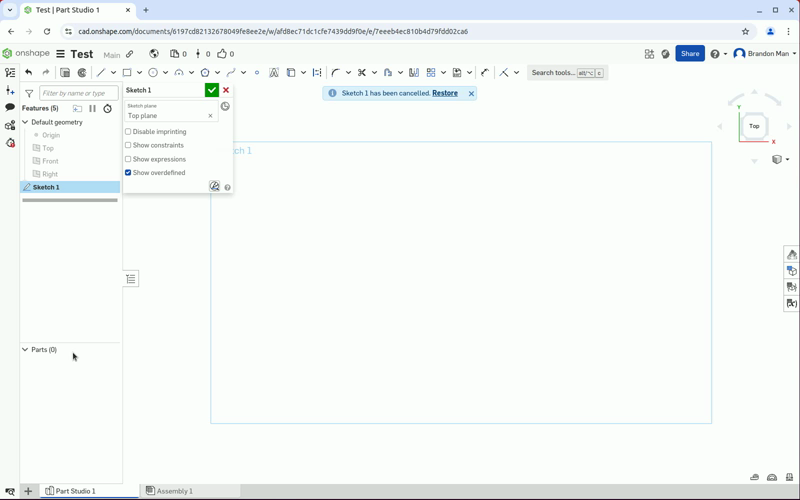
key(c)
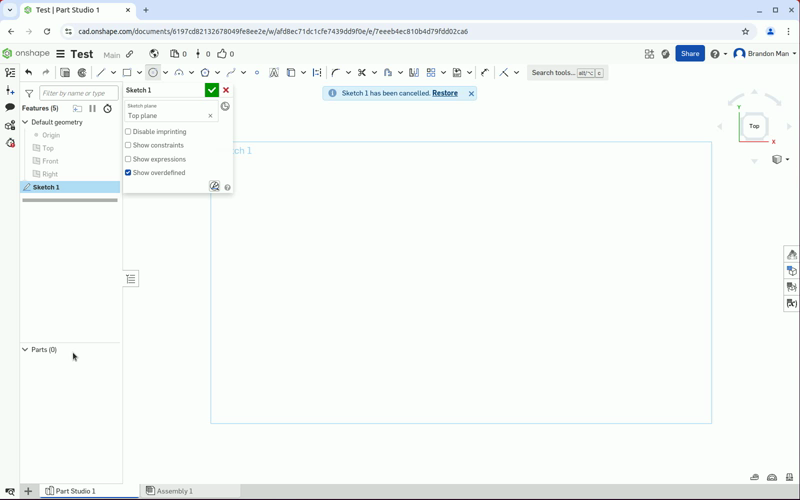
key_down(shift)
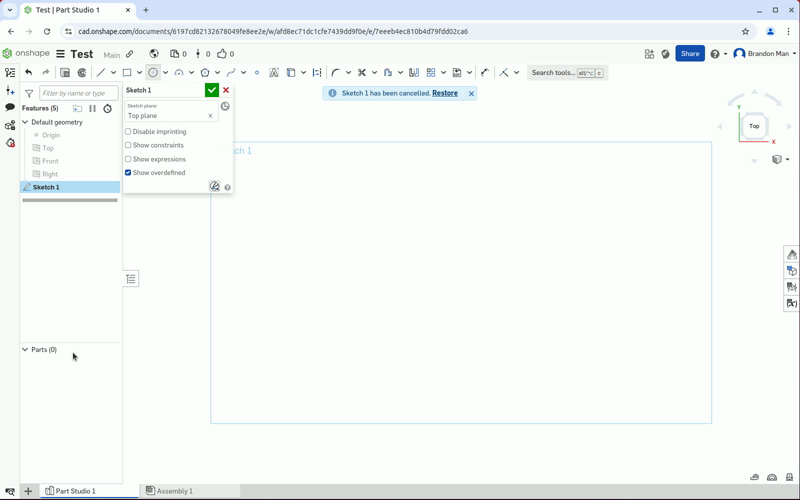
mouse_move(460, 282)
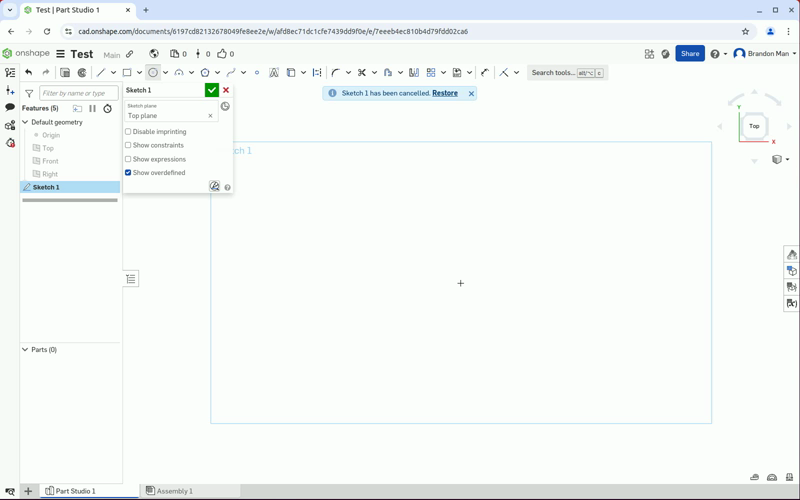
click(460, 282)
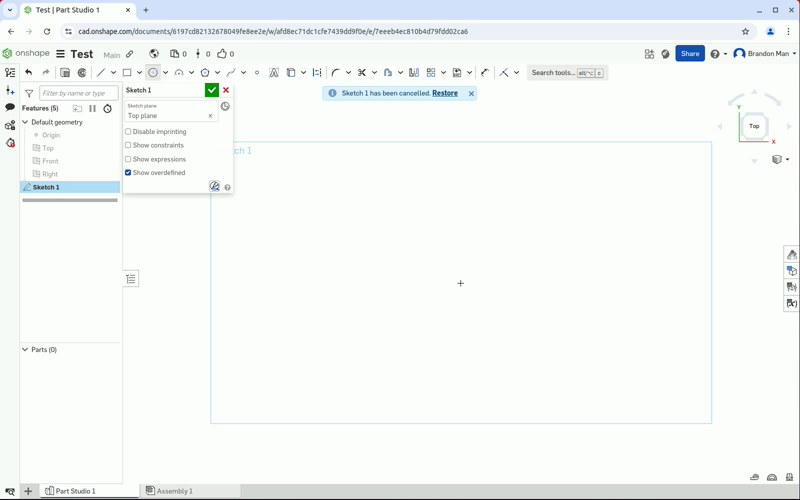
key_up(shift)
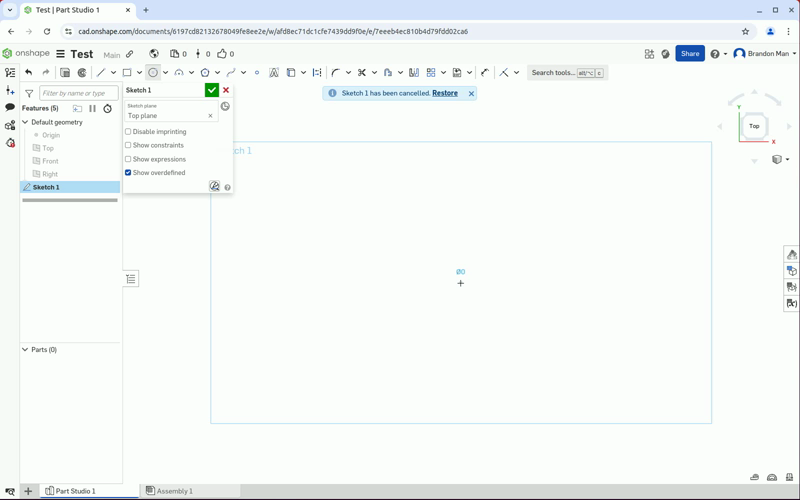
mouse_move(463, 282)
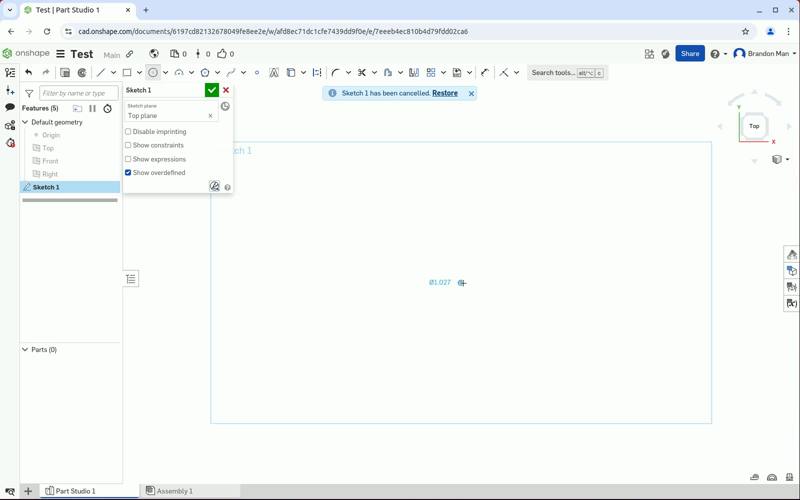
scroll(6)
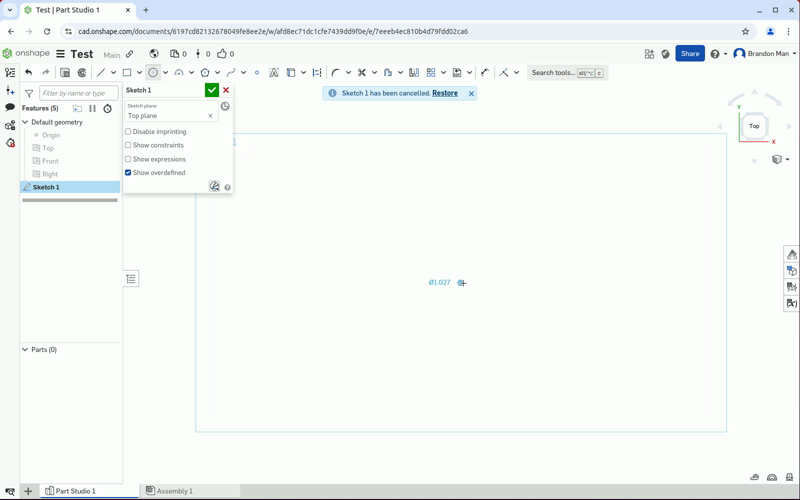
scroll(6)
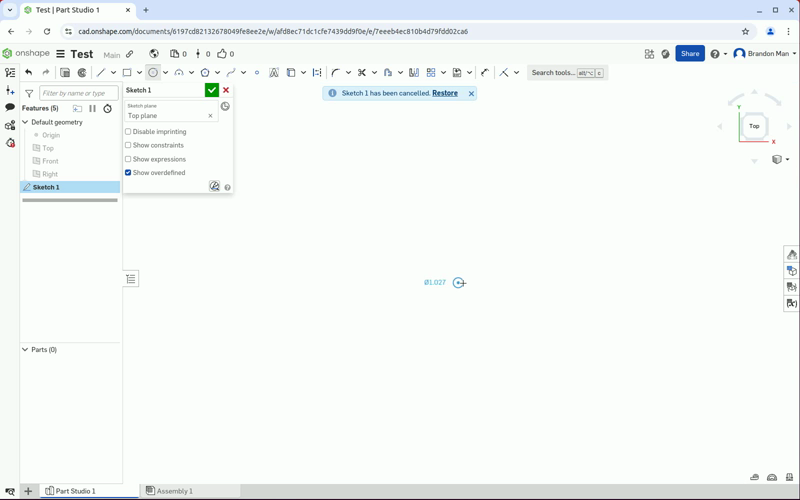
scroll(6)
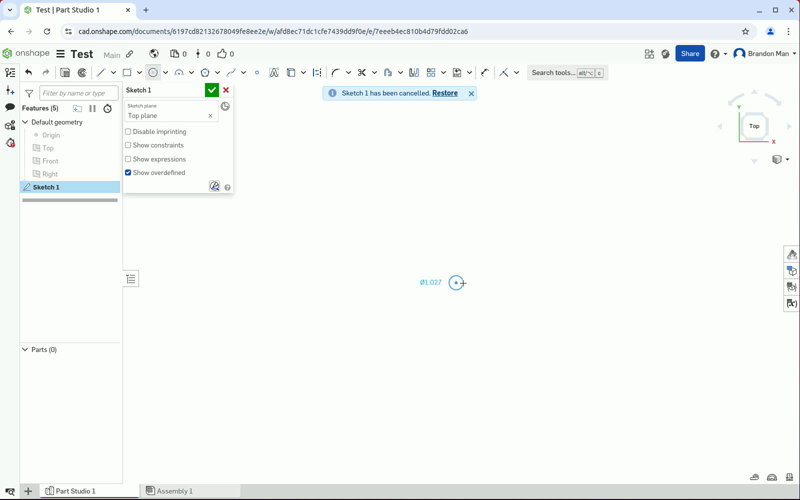
scroll(6)
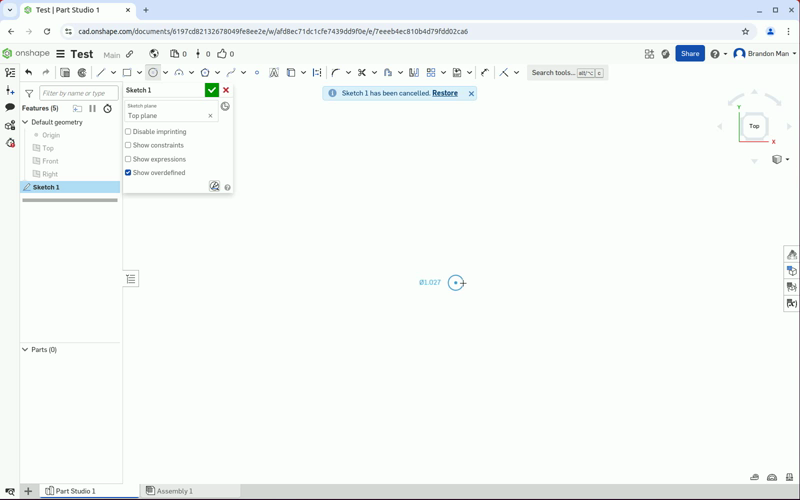
scroll(6)
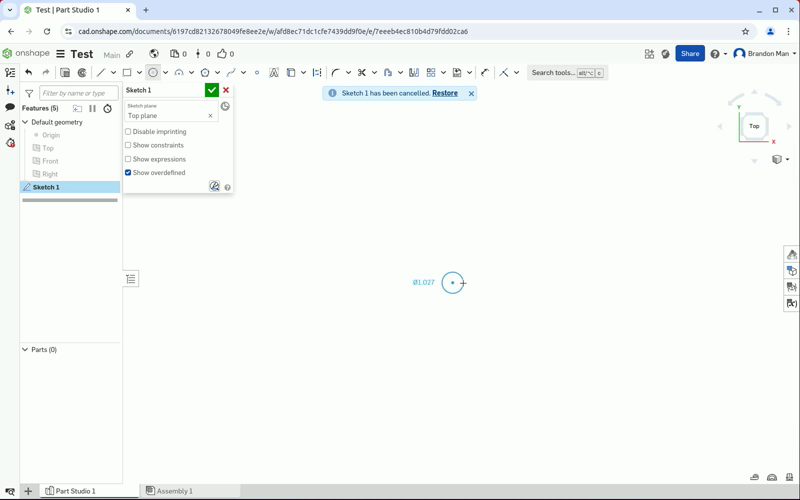
scroll(6)
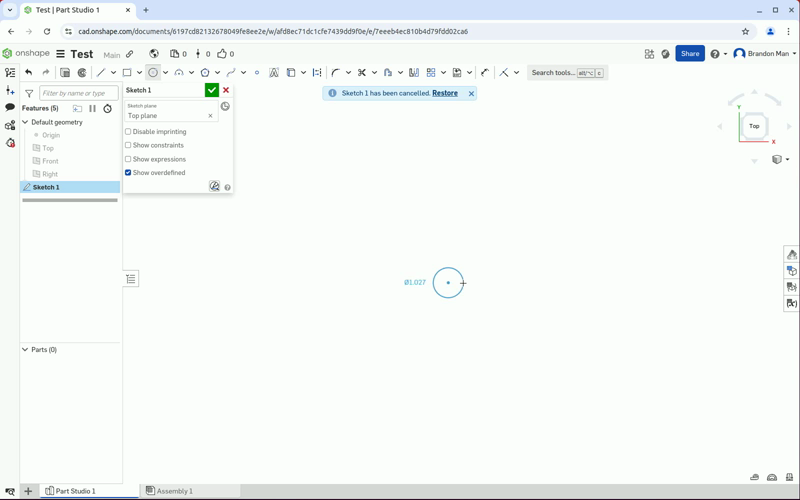
scroll(6)
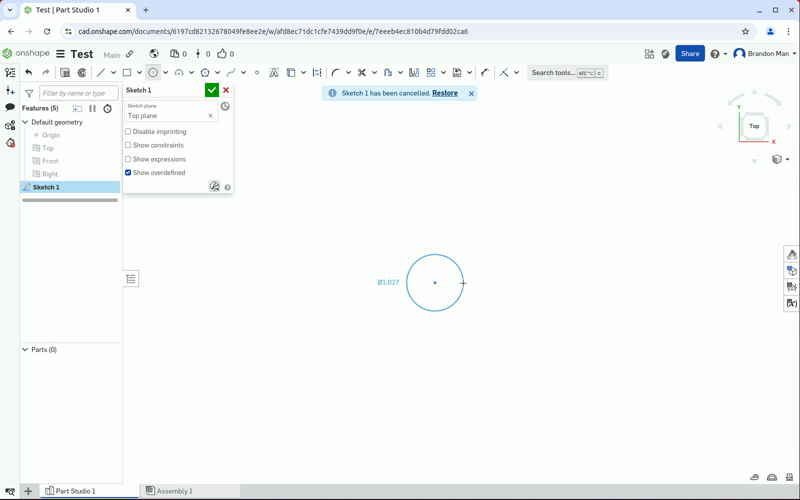
click(463, 282)
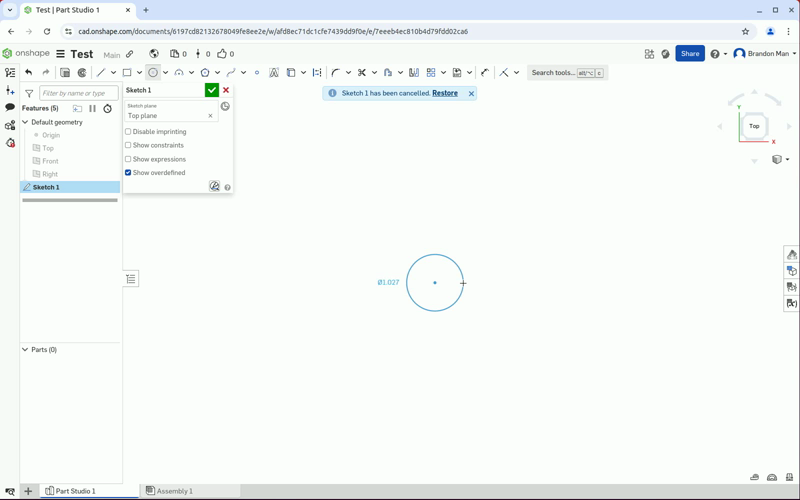
scroll(-6)
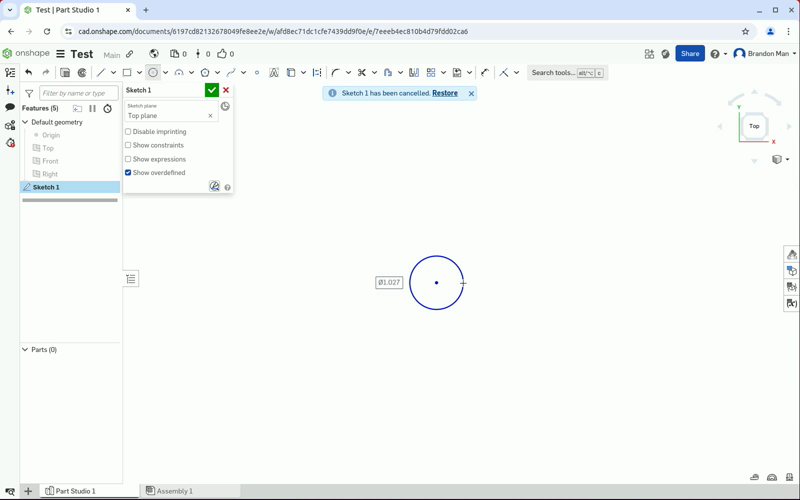
scroll(-6)
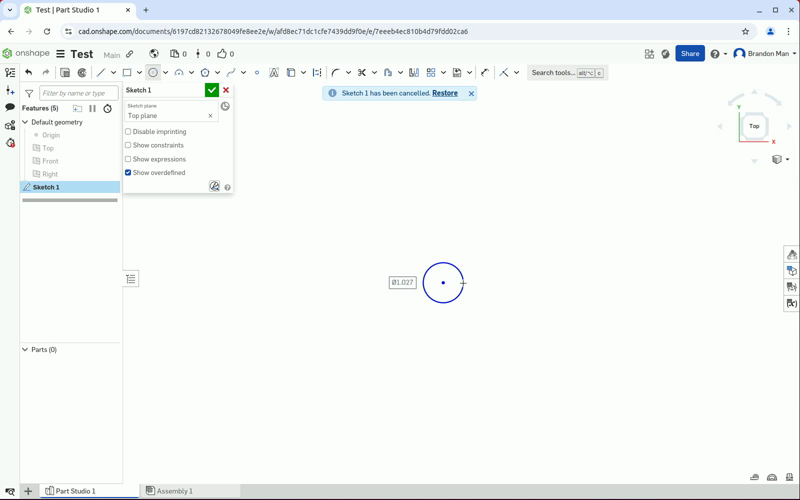
scroll(-6)
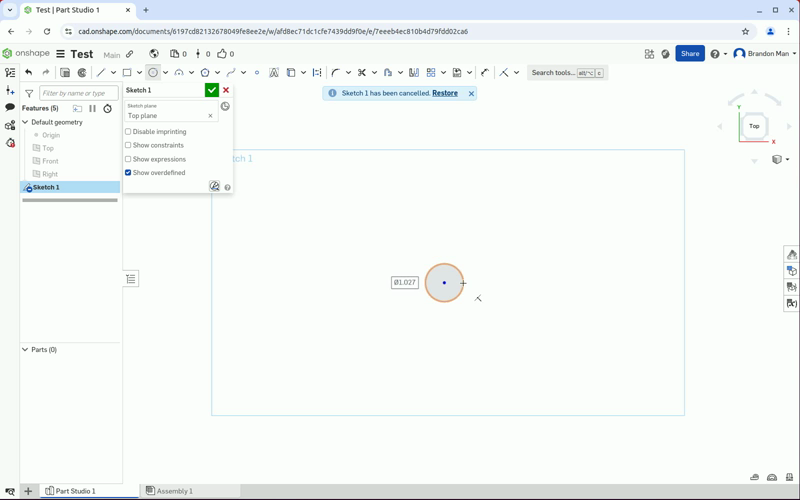
scroll(-6)
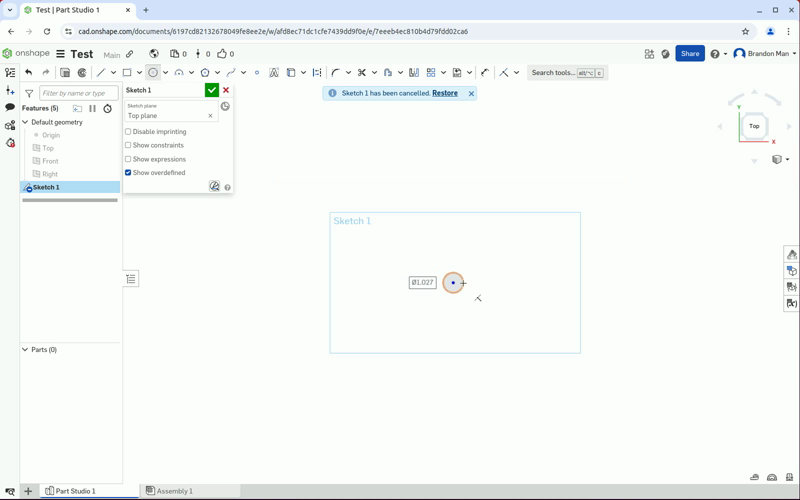
scroll(-6)
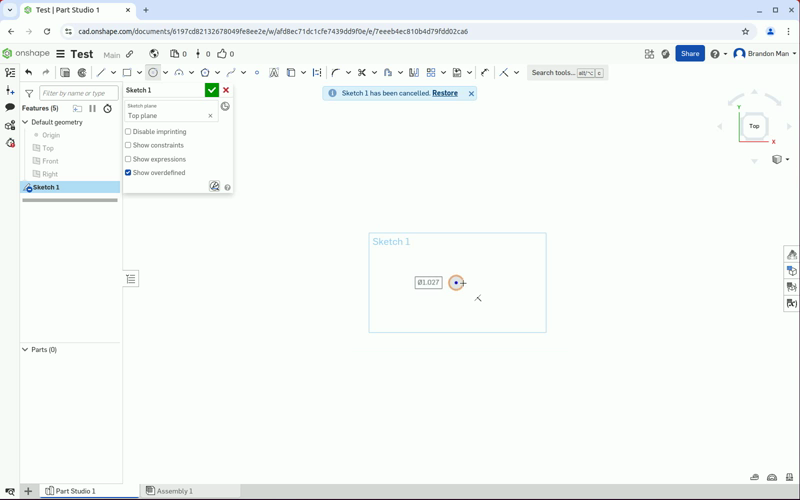
scroll(-6)
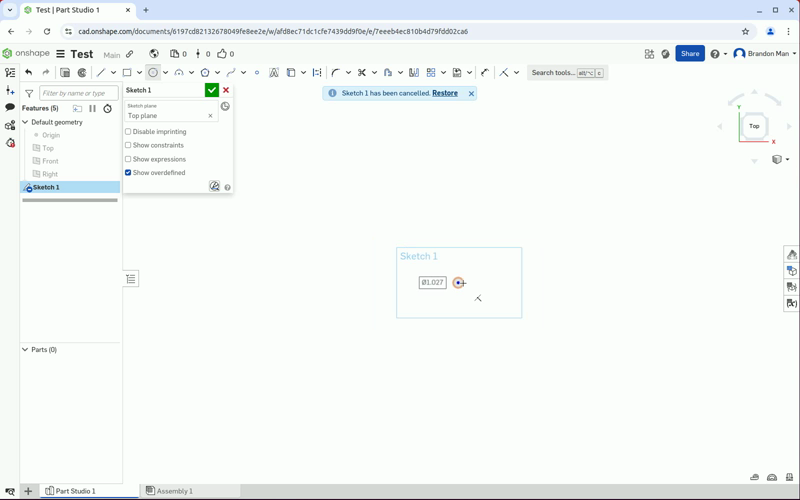
scroll(-6)
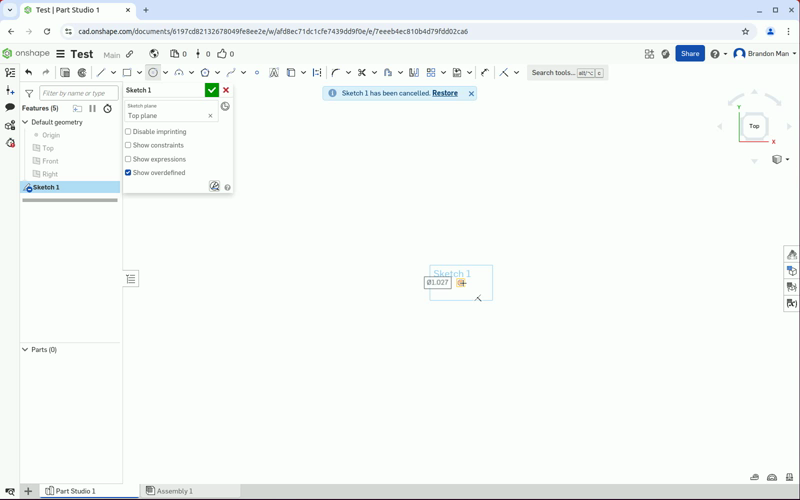
key(esc)
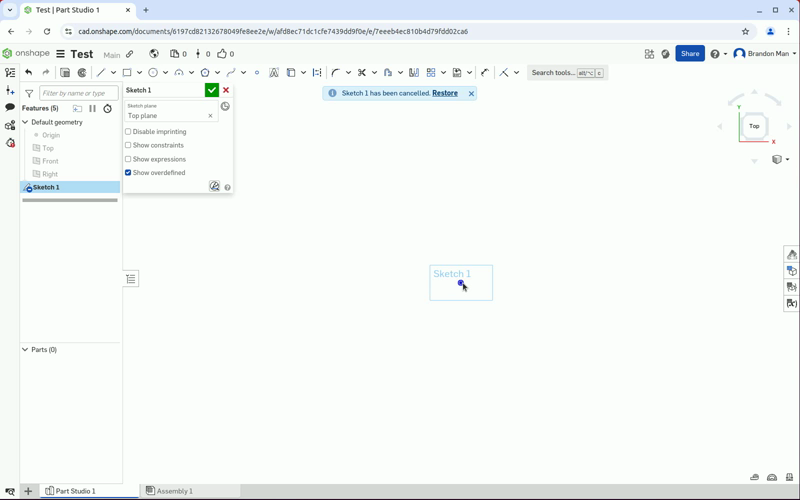
mouse_move(459, 281)
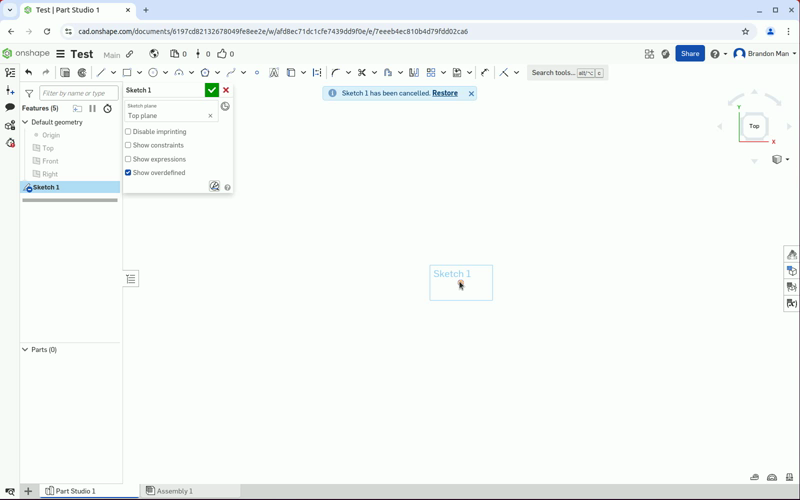
scroll(6)
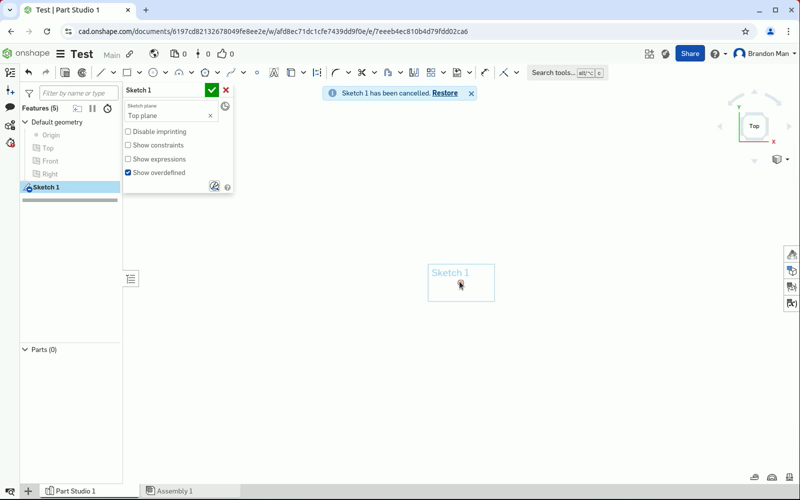
scroll(6)
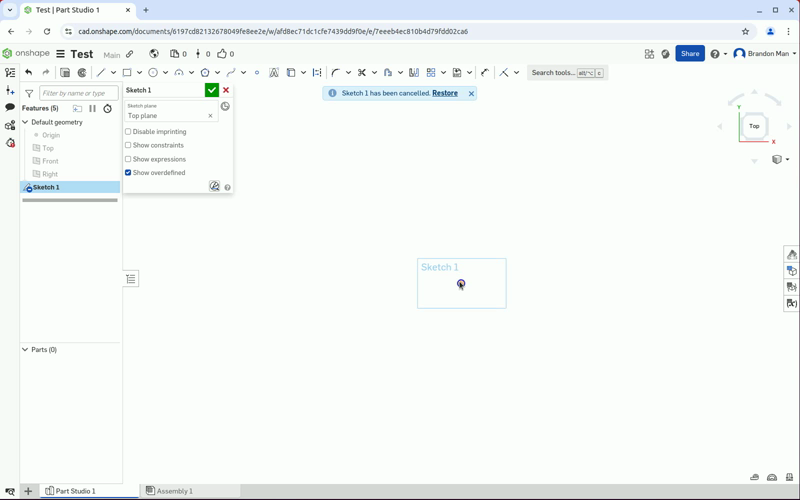
scroll(6)
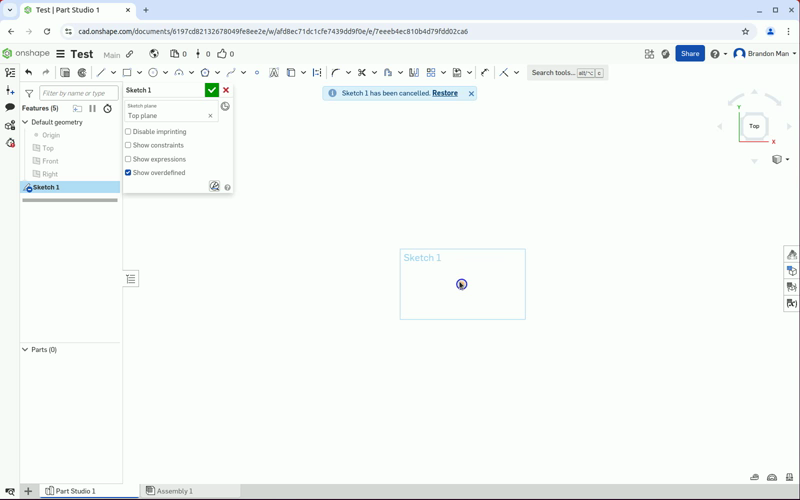
scroll(6)
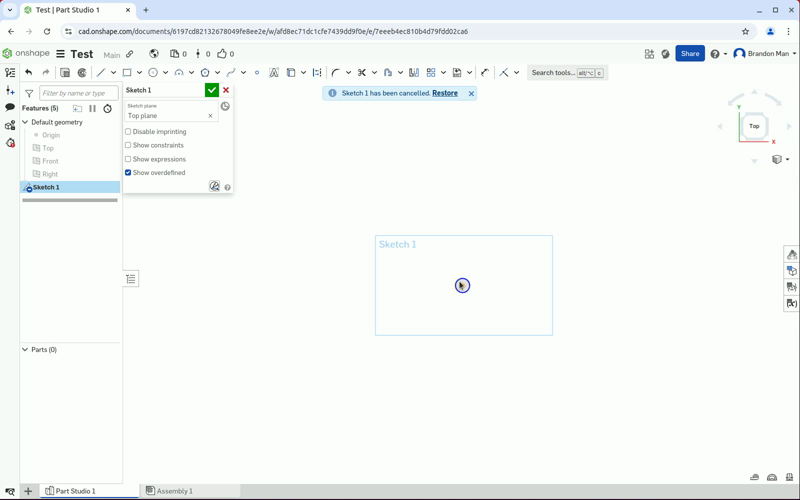
scroll(6)
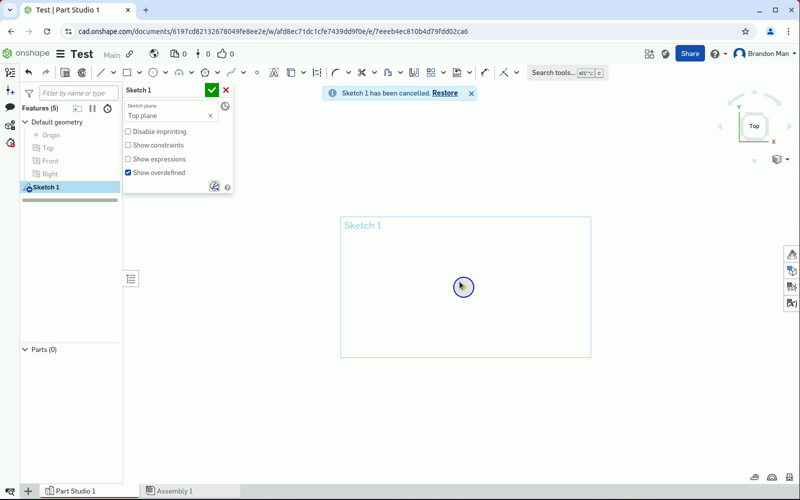
scroll(6)
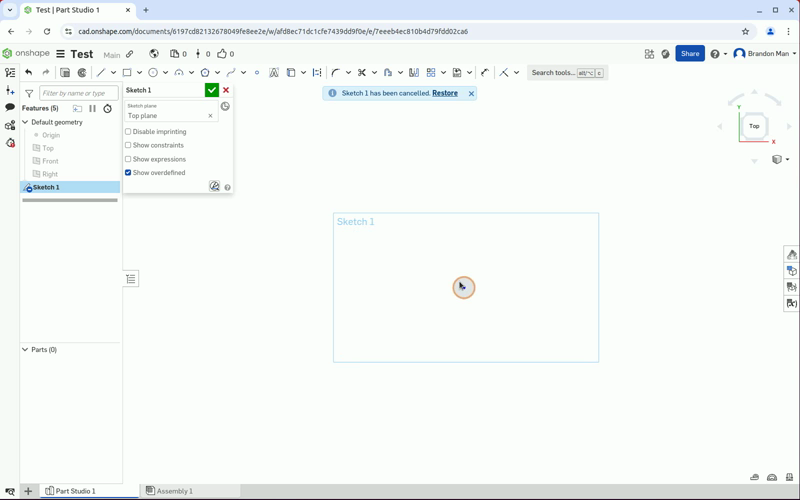
scroll(6)
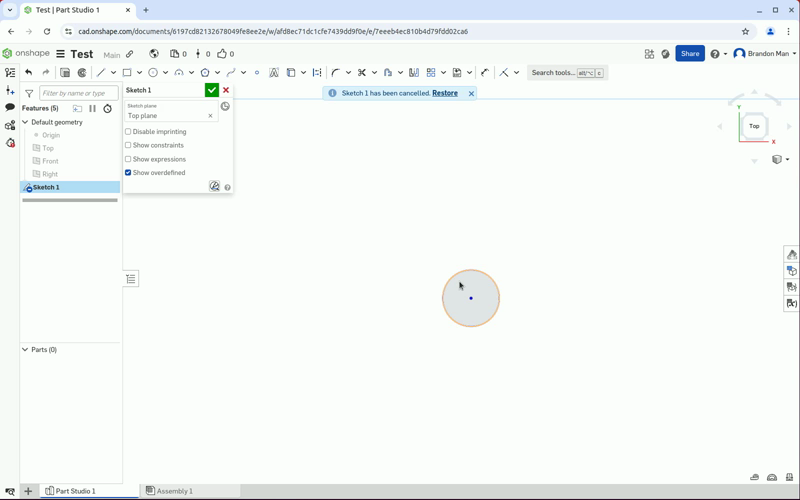
click(459, 281)
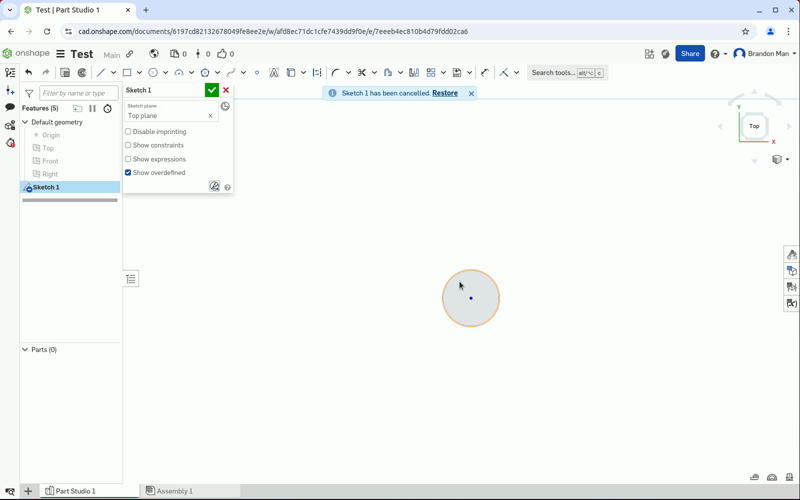
scroll(-6)
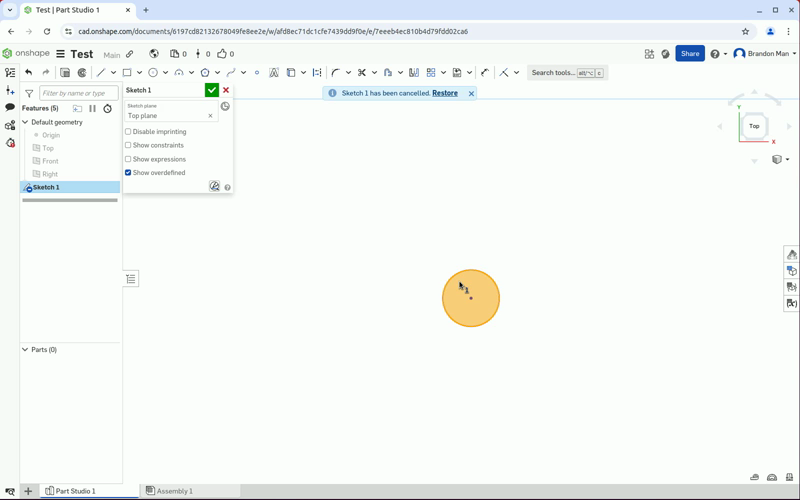
scroll(-6)
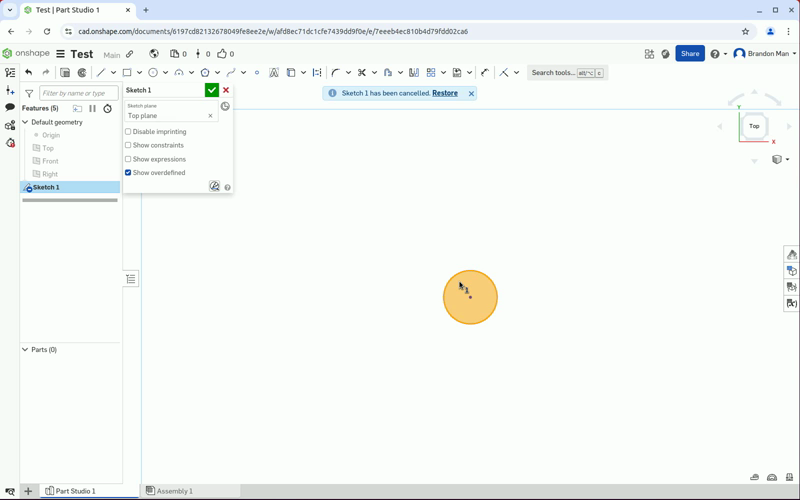
scroll(-6)
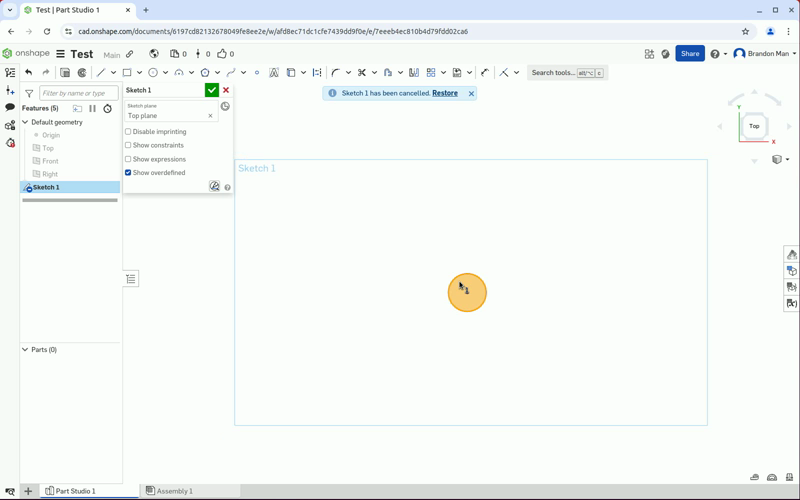
scroll(-6)
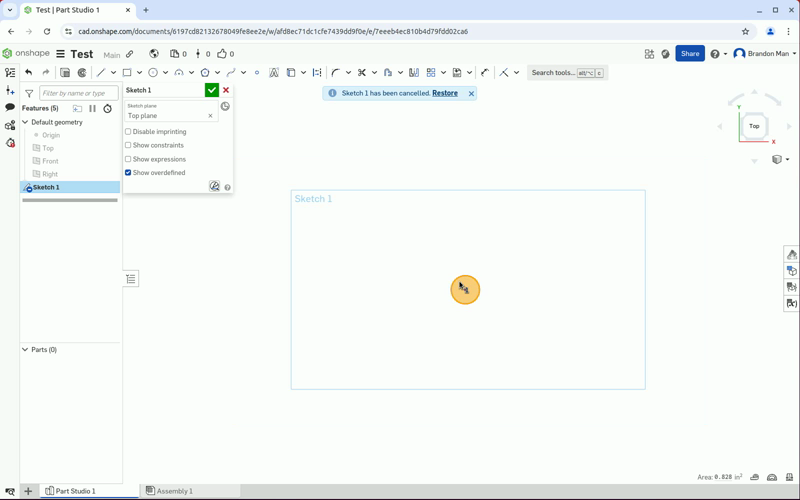
scroll(-6)
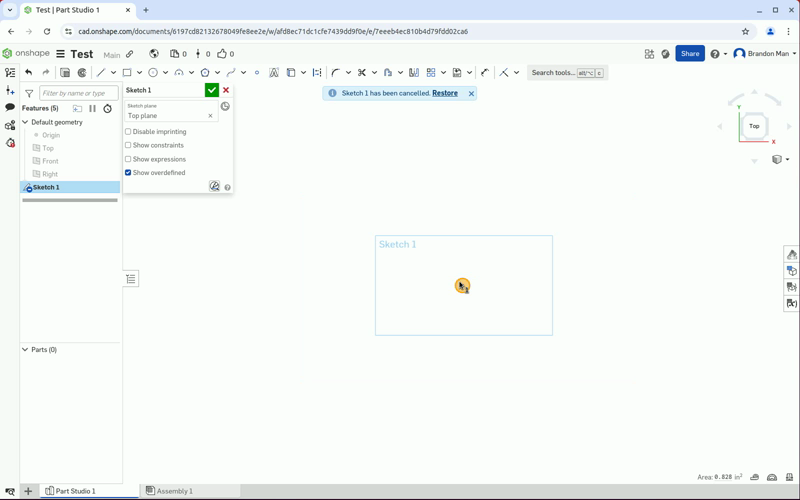
scroll(-6)
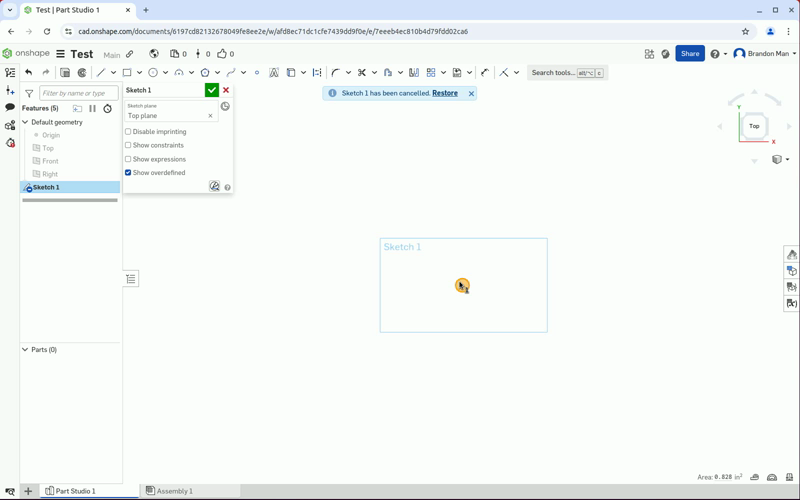
scroll(-6)
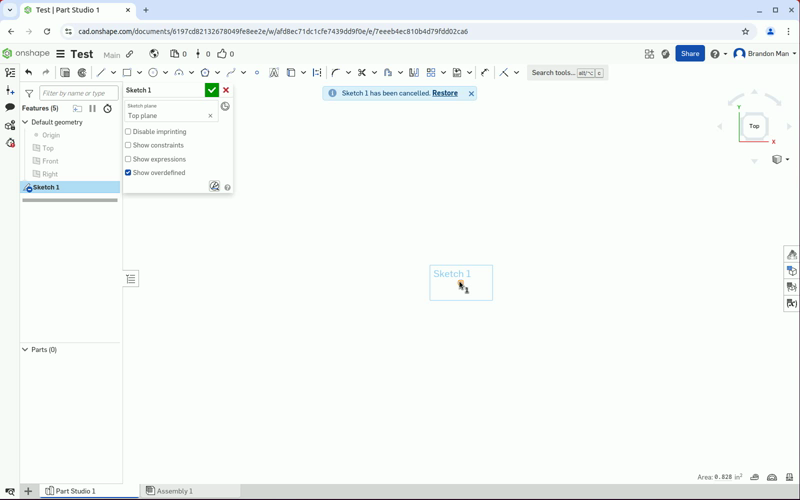
mouse_move(73, 352)
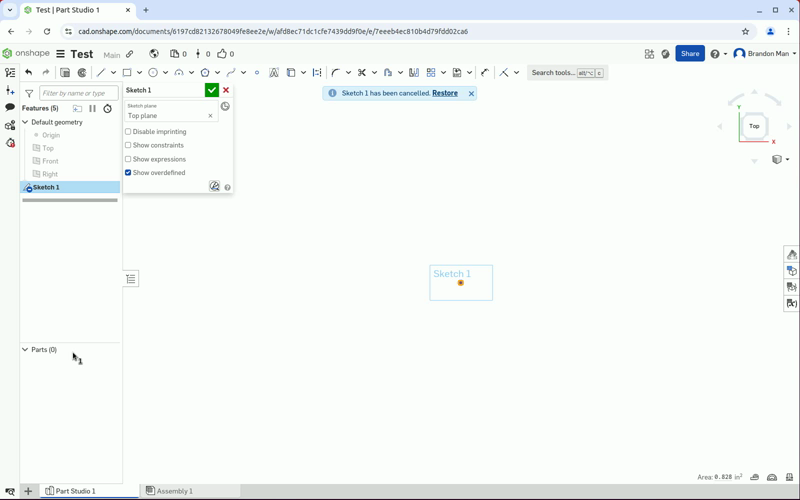
key(shift+y)
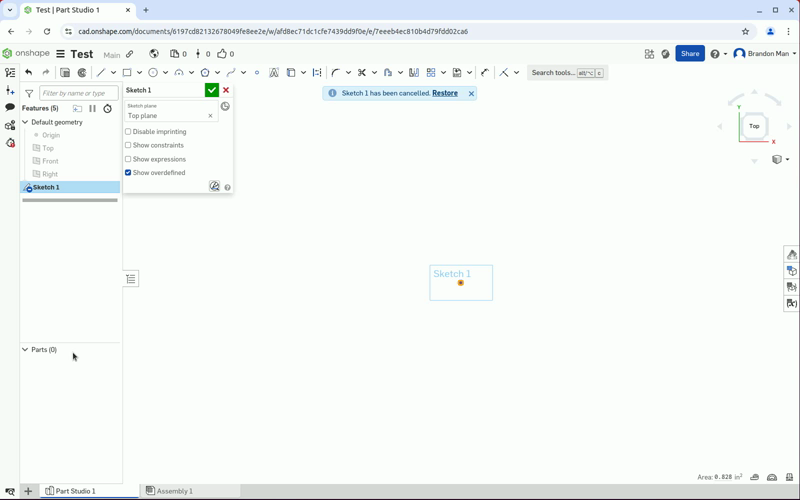
key(shift+e)
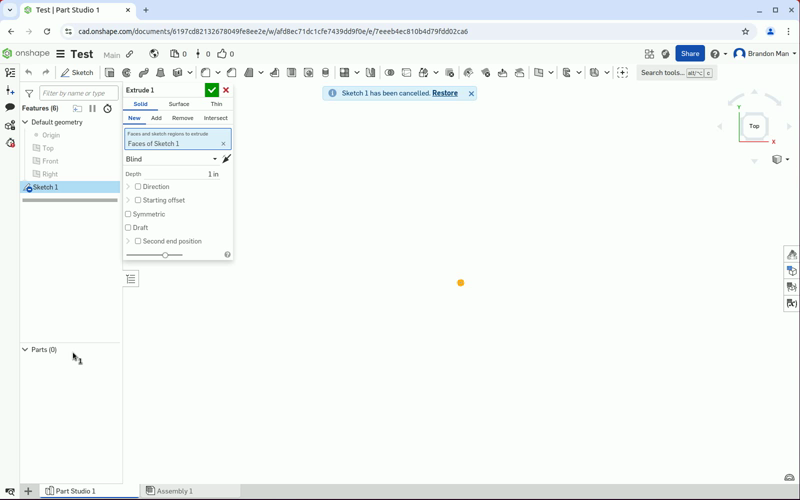
mouse_move(143, 106)
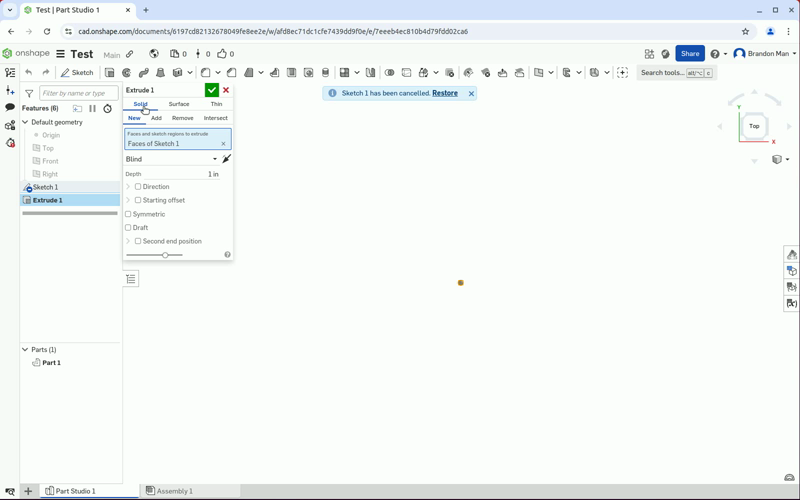
click(143, 106)
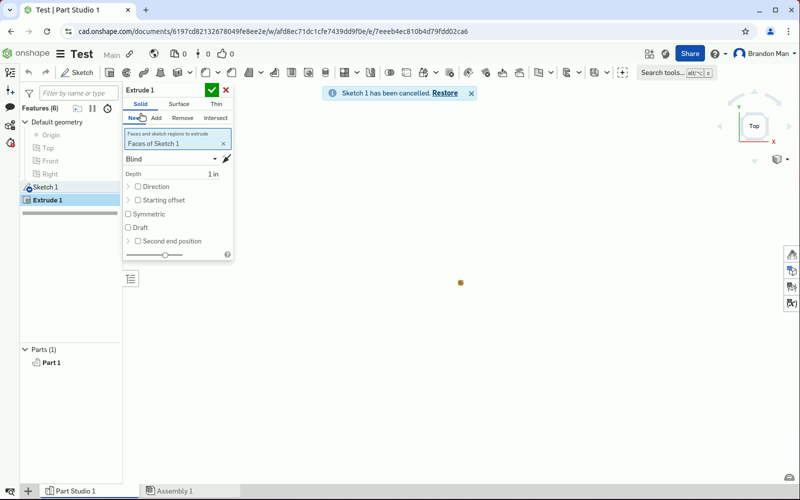
mouse_move(137, 120)
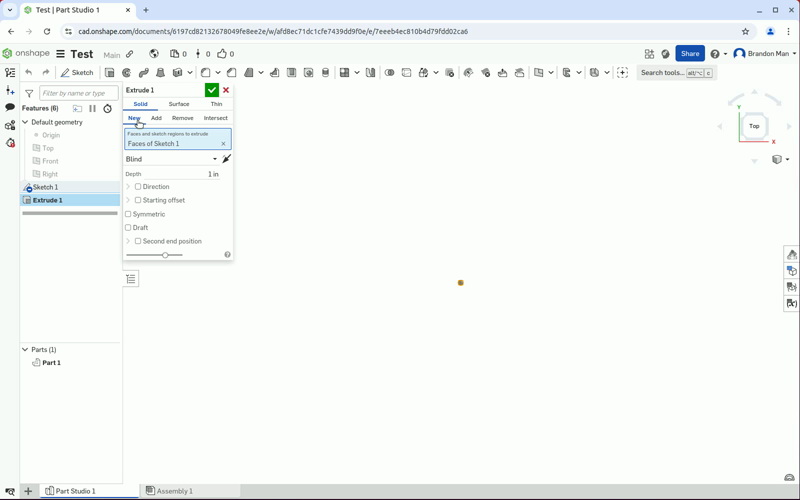
click(137, 120)
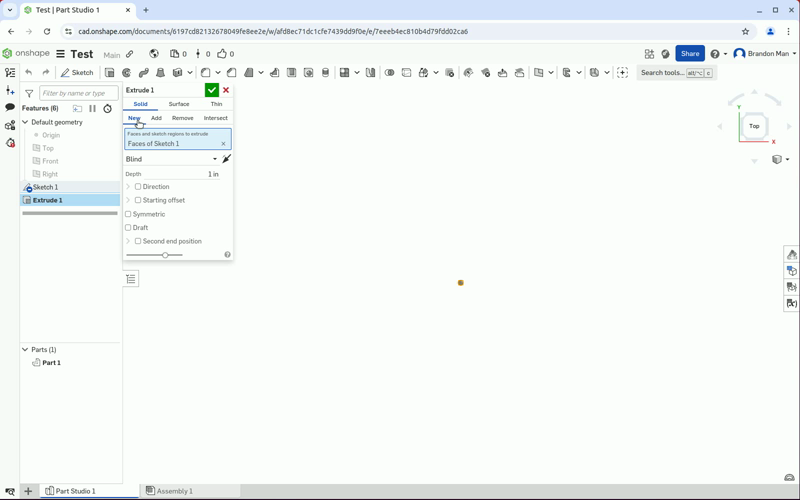
key(tab, 4)
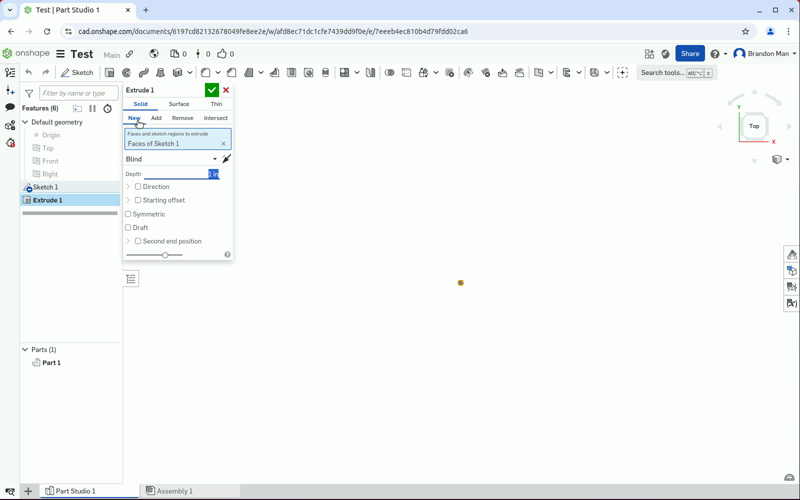
text(23.108)
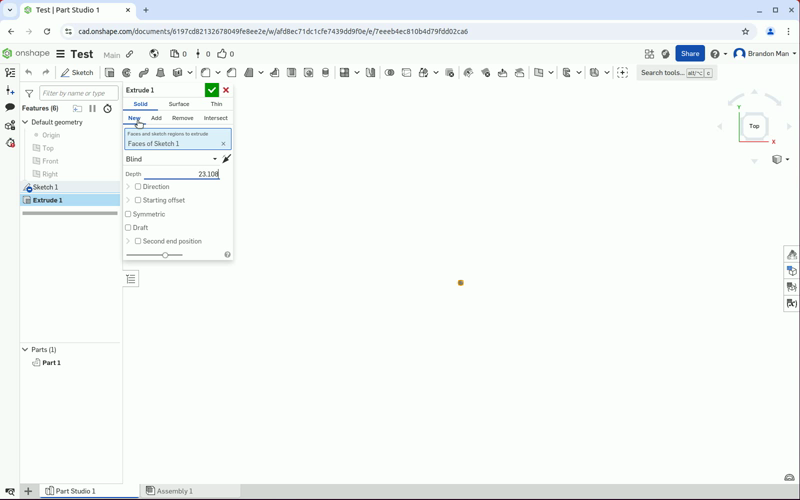
key(enter)
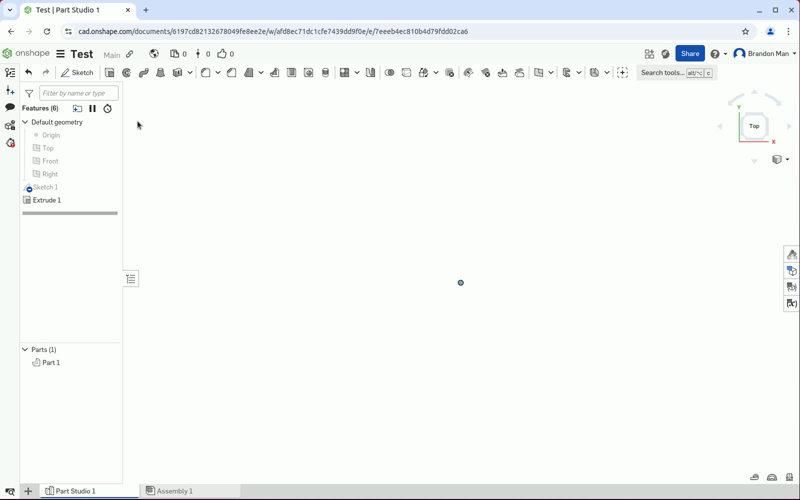
key(shift+h)
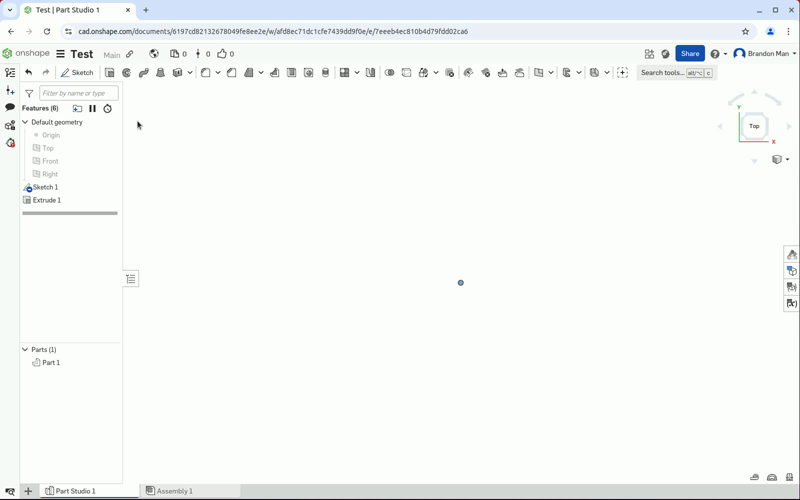
key(shift+h)
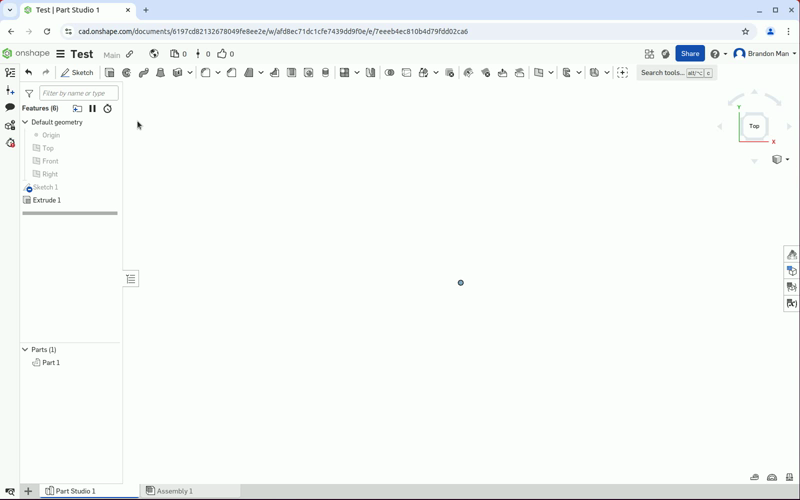
mouse_move(73, 189)
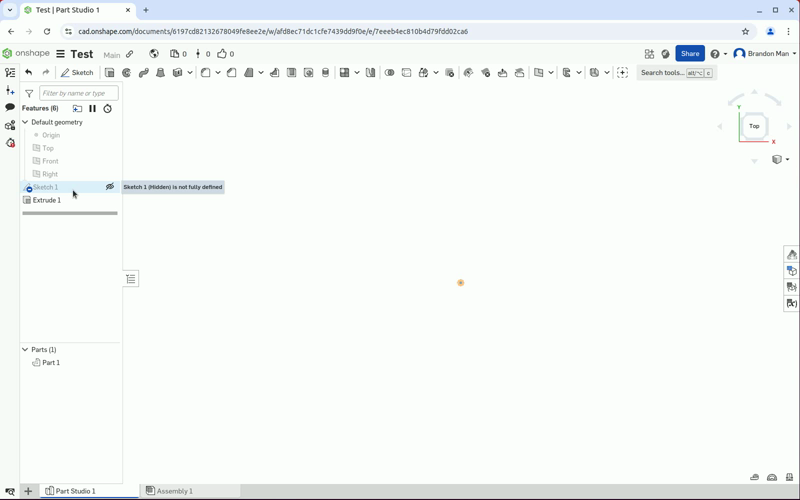
click(73, 189)
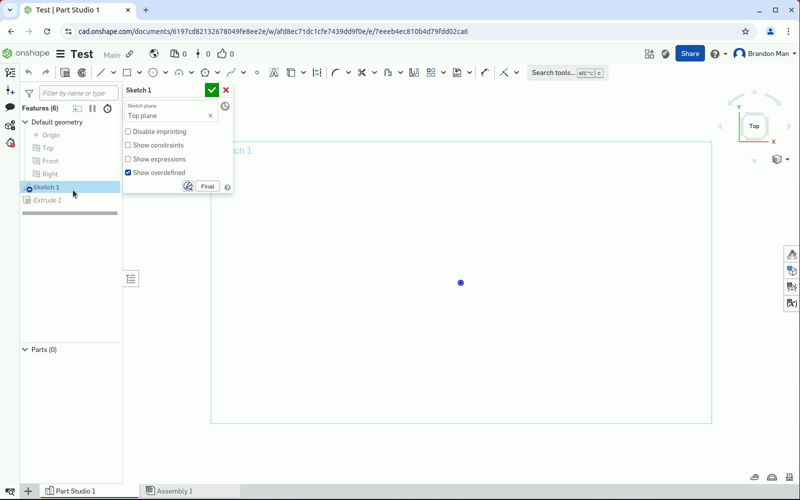
mouse_move(229, 92)
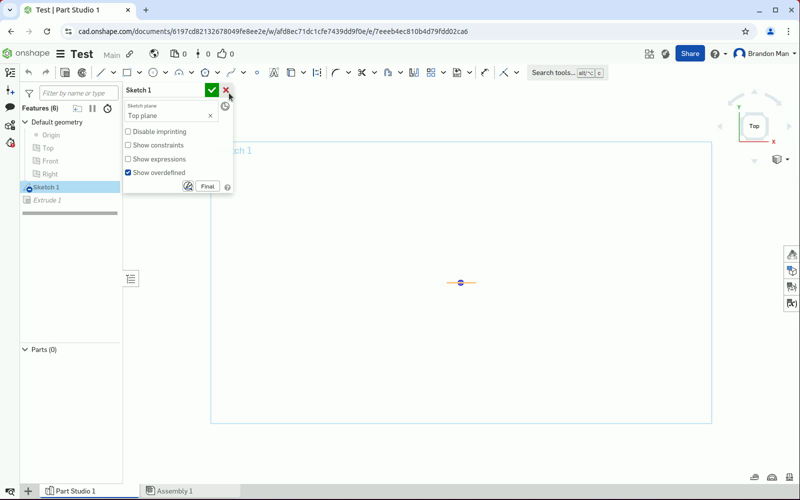
click(229, 92)
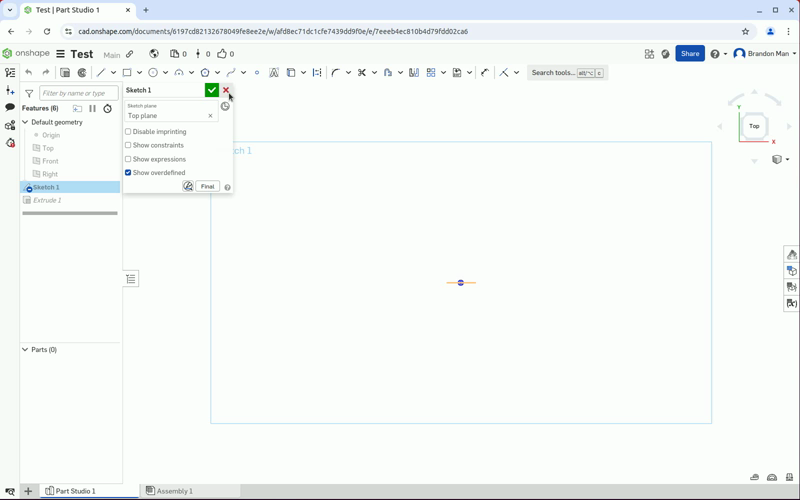
key(shift+s)
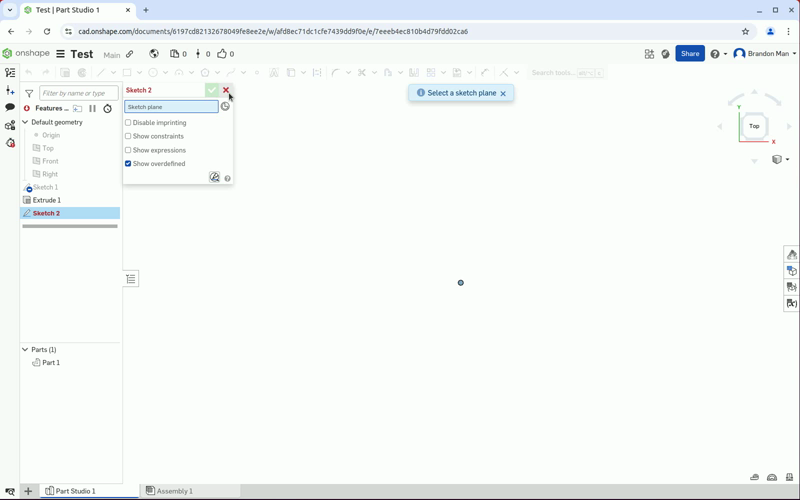
mouse_move(73, 150)
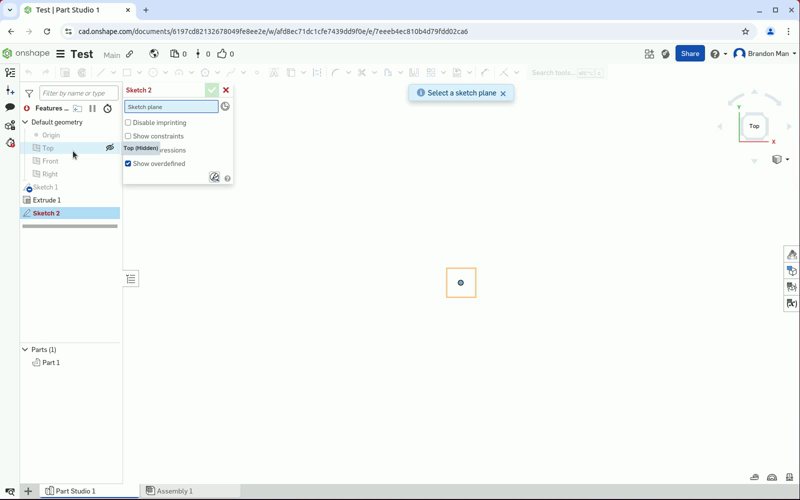
click(73, 150)
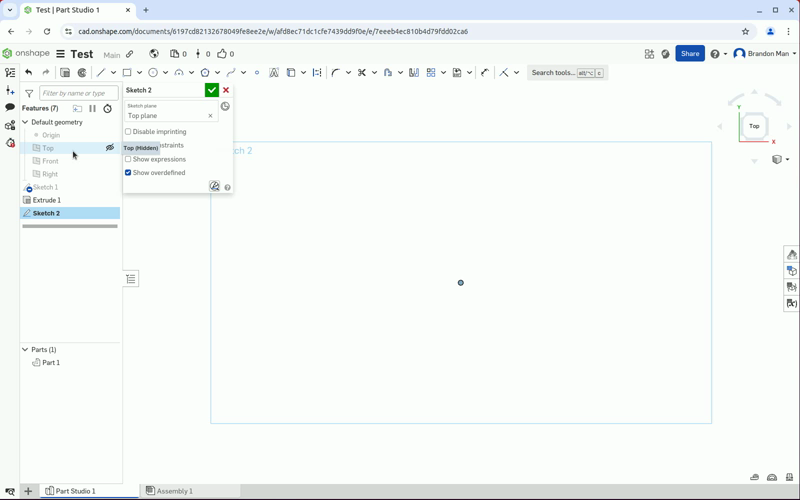
mouse_move(73, 352)
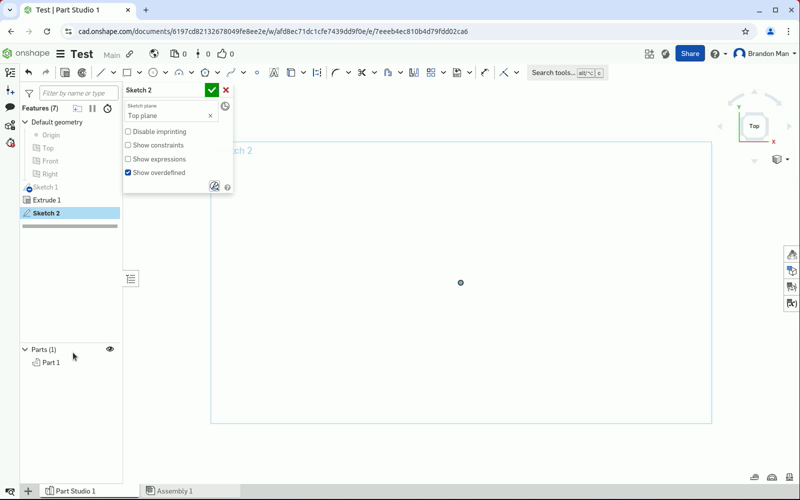
key(y)
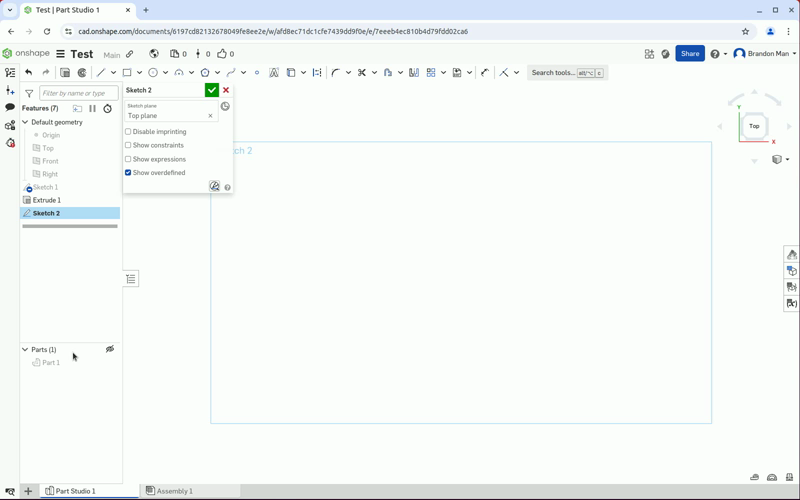
key(c)
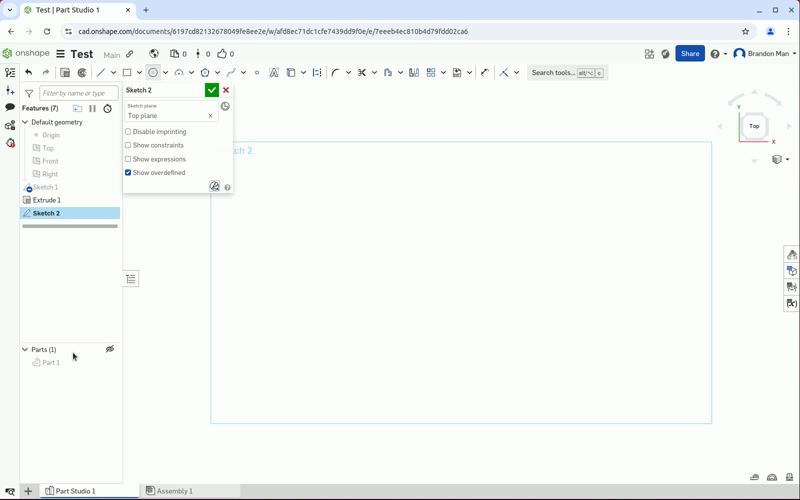
key_down(shift)
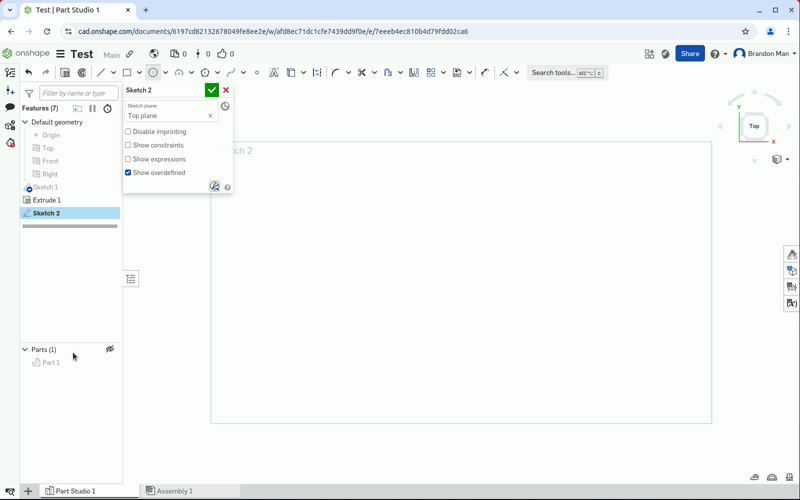
mouse_move(461, 282)
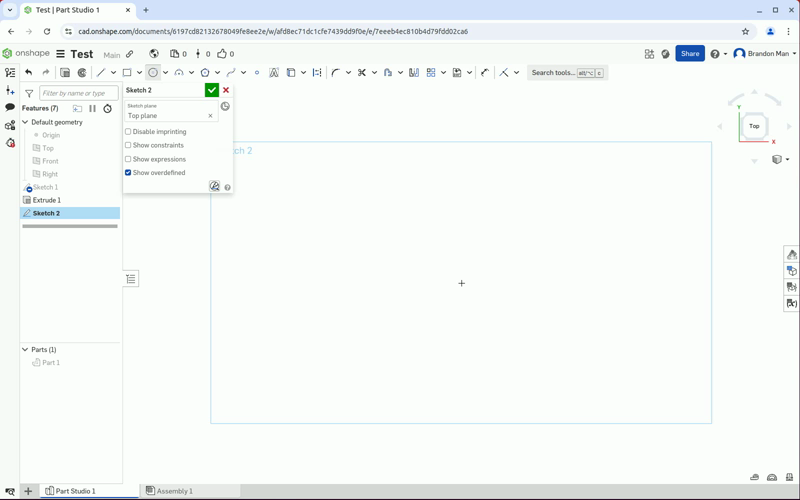
click(461, 282)
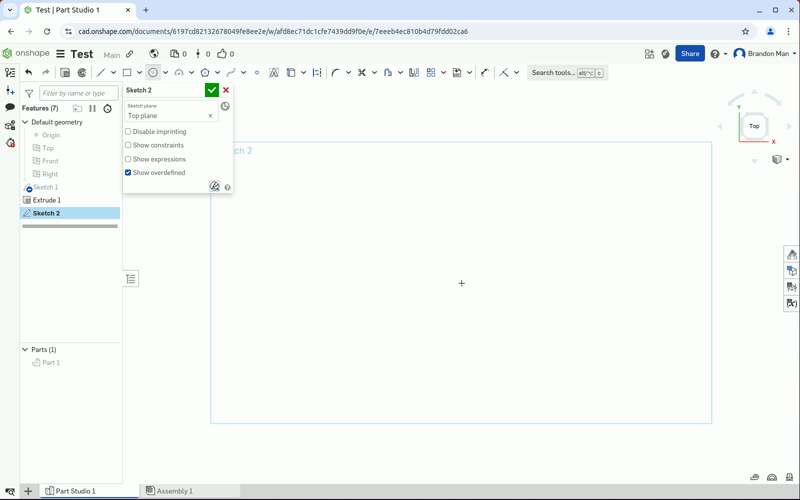
key_up(shift)
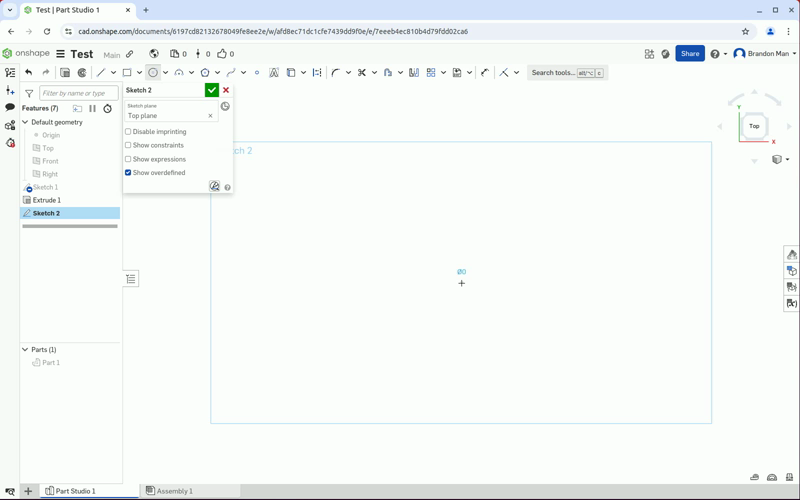
mouse_move(466, 282)
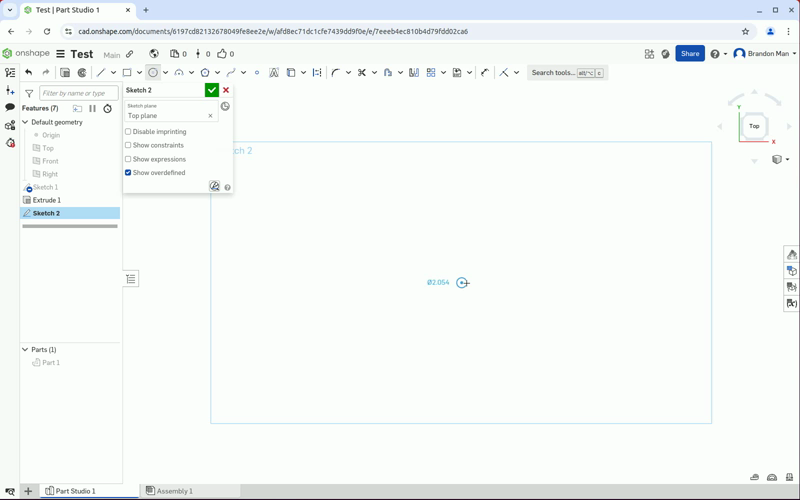
click(466, 282)
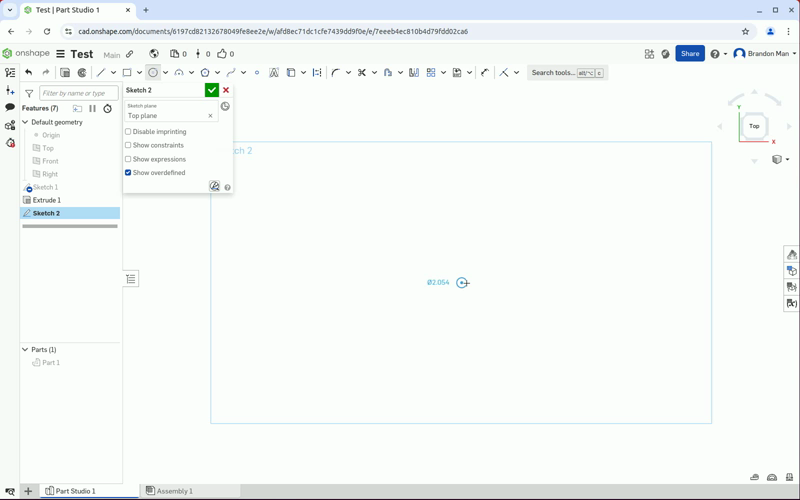
key(esc)
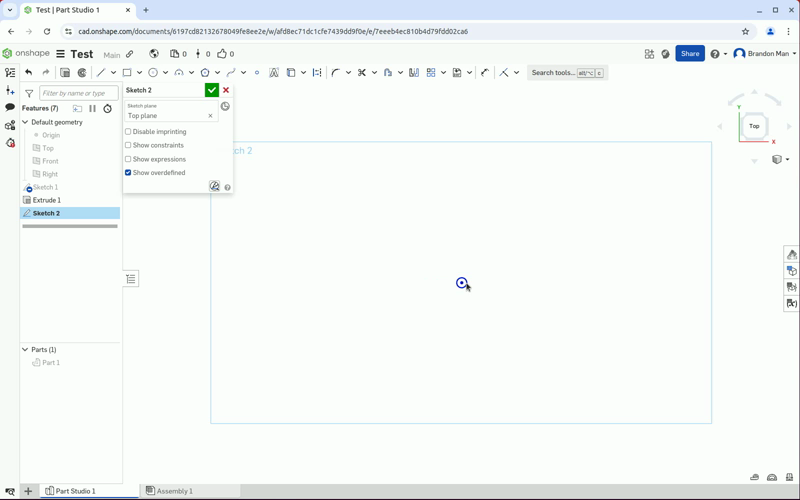
mouse_move(459, 285)
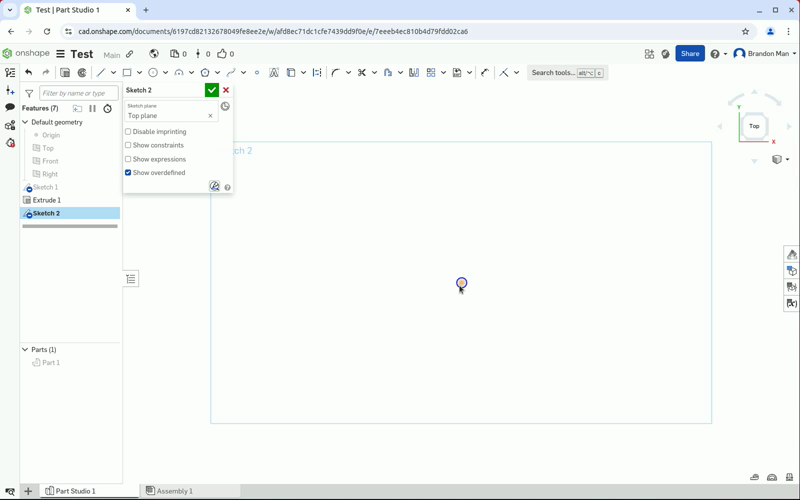
scroll(6)
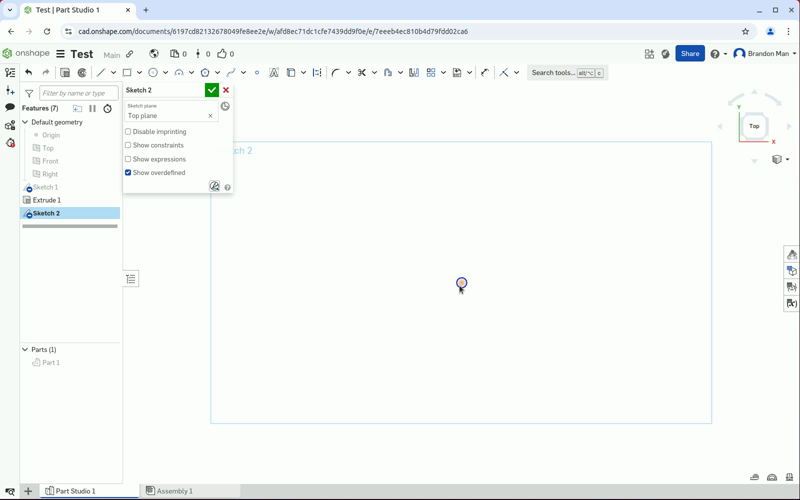
scroll(6)
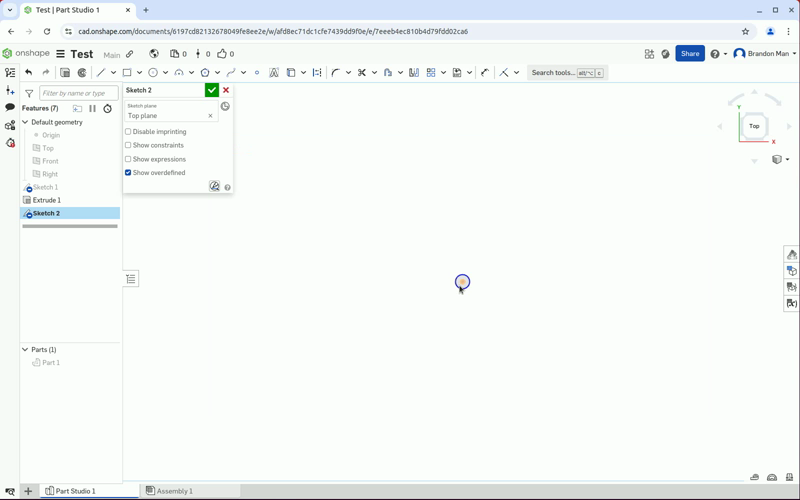
scroll(6)
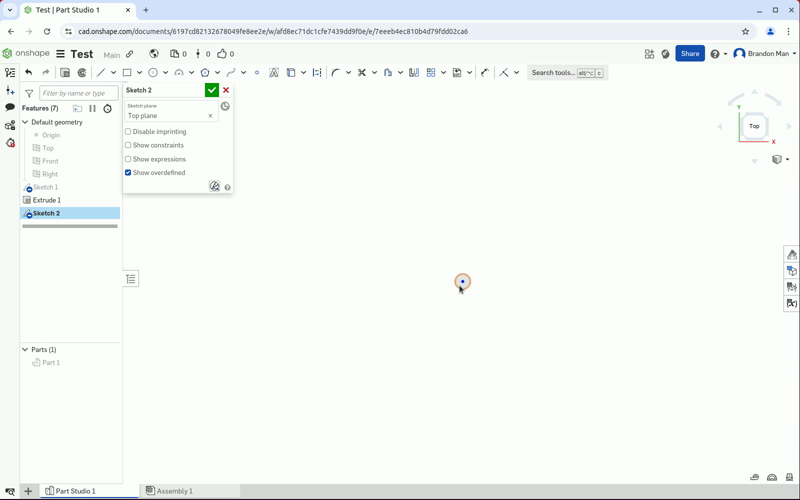
scroll(6)
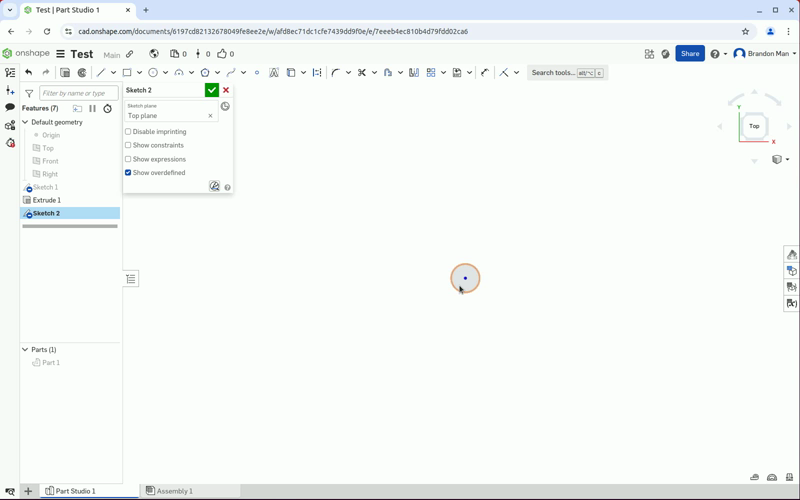
scroll(6)
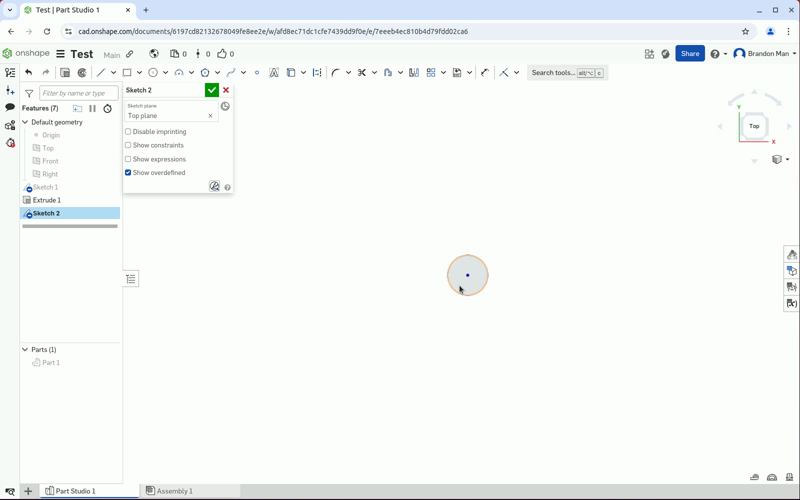
scroll(6)
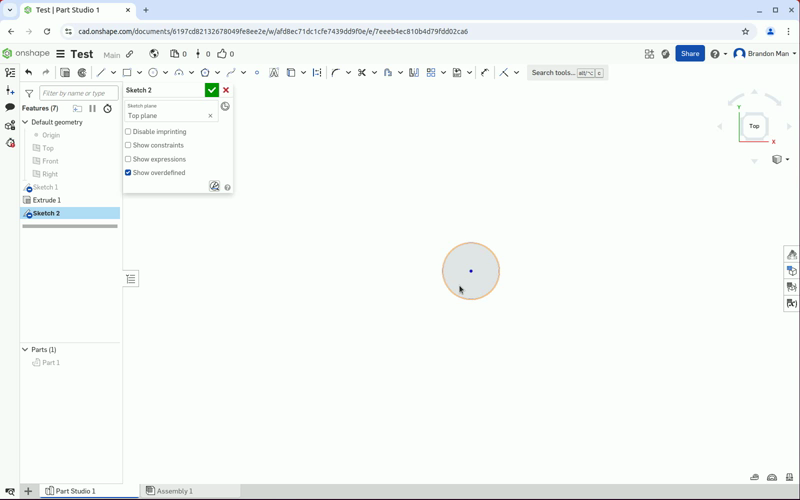
scroll(6)
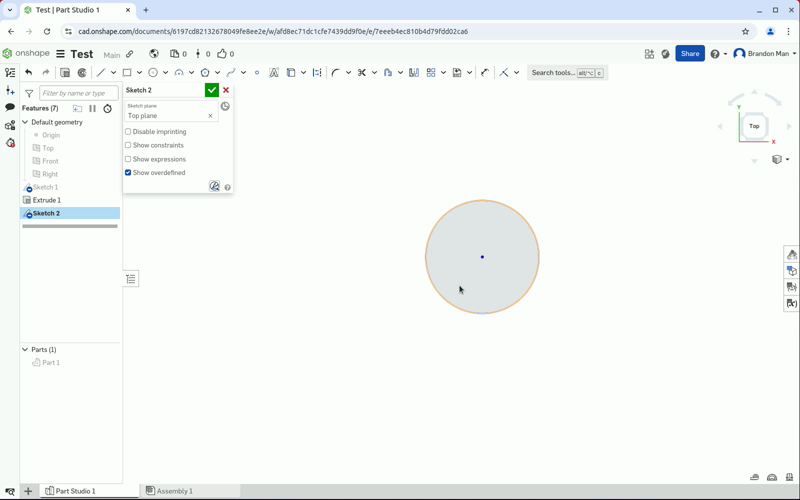
click(459, 285)
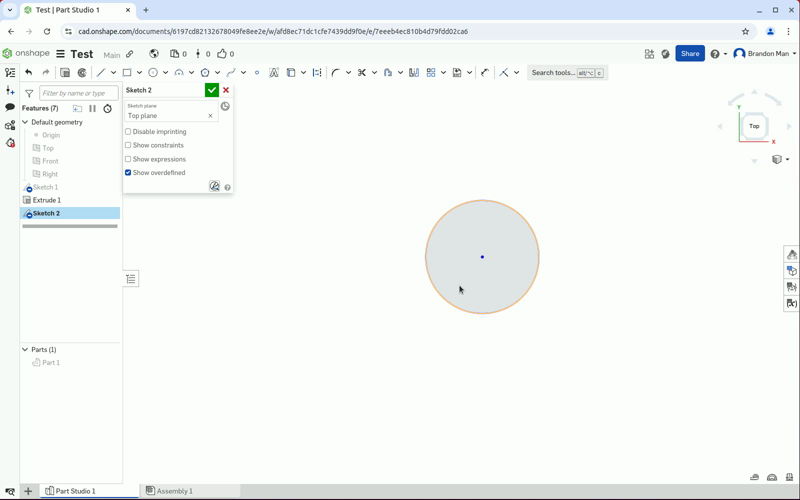
scroll(-6)
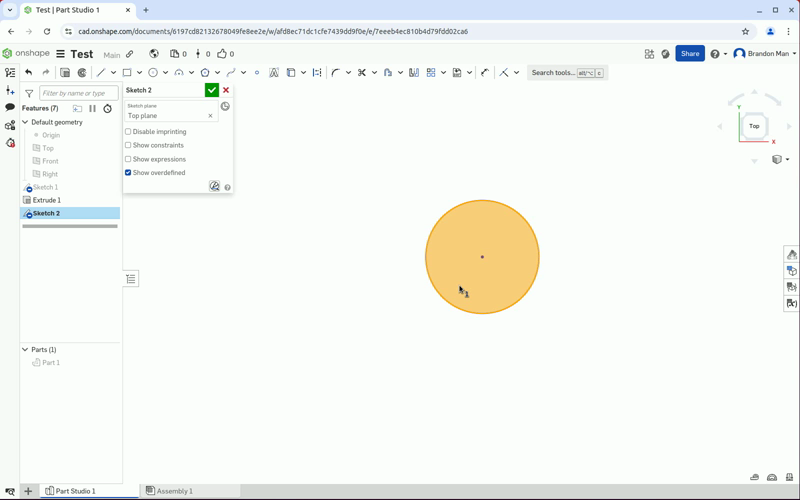
scroll(-6)
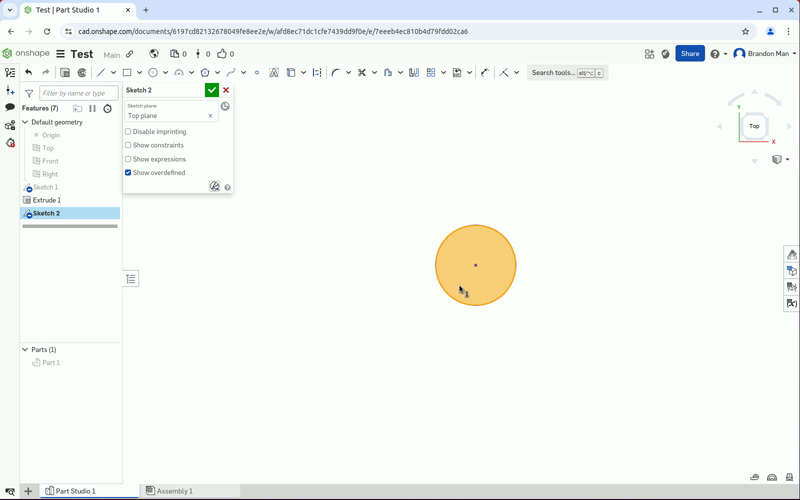
scroll(-6)
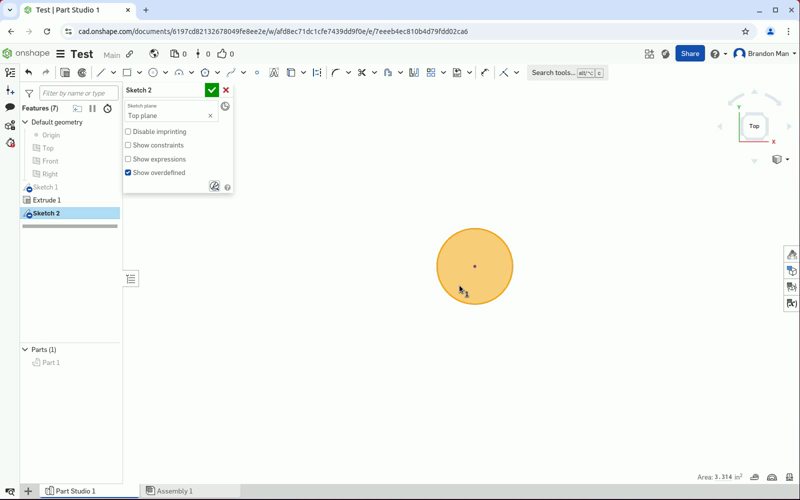
scroll(-6)
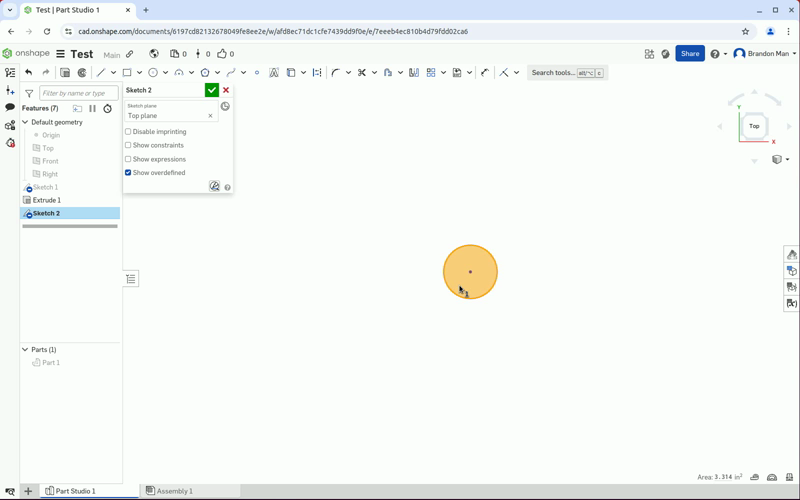
scroll(-6)
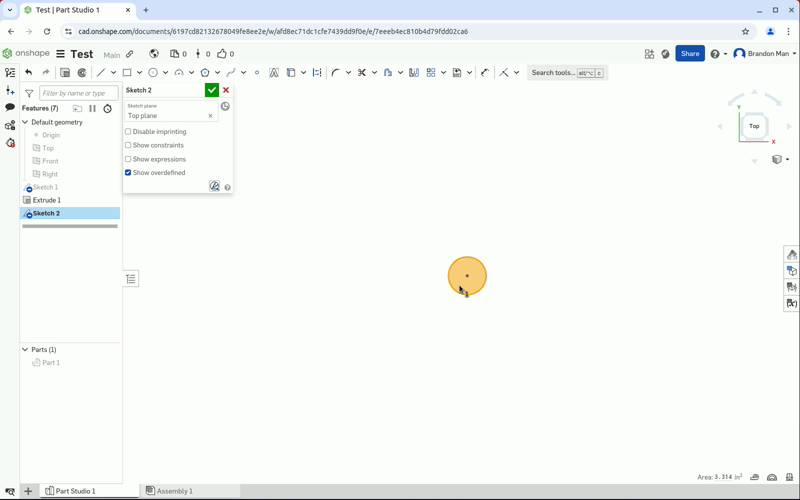
scroll(-6)
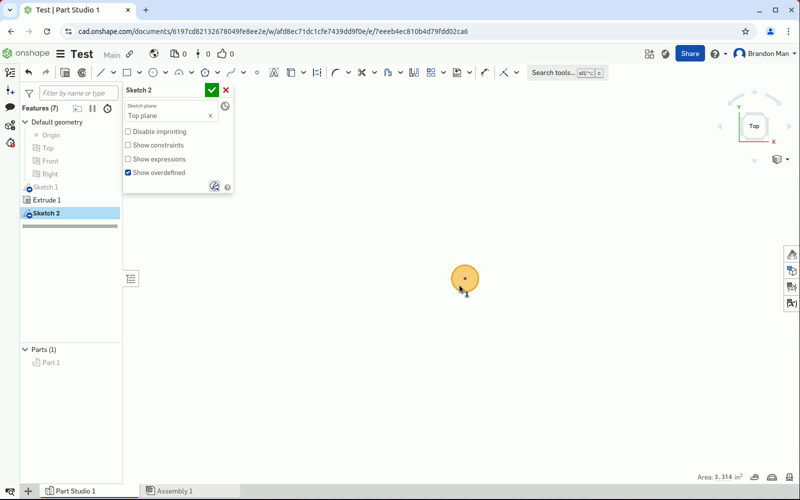
scroll(-6)
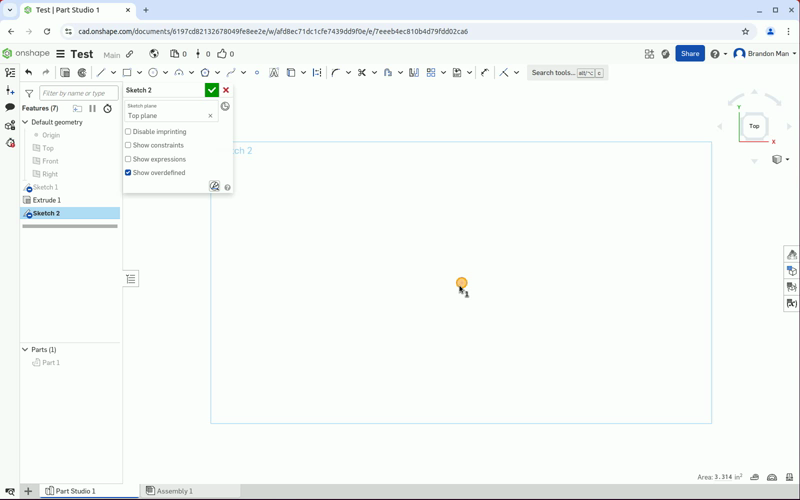
mouse_move(73, 352)
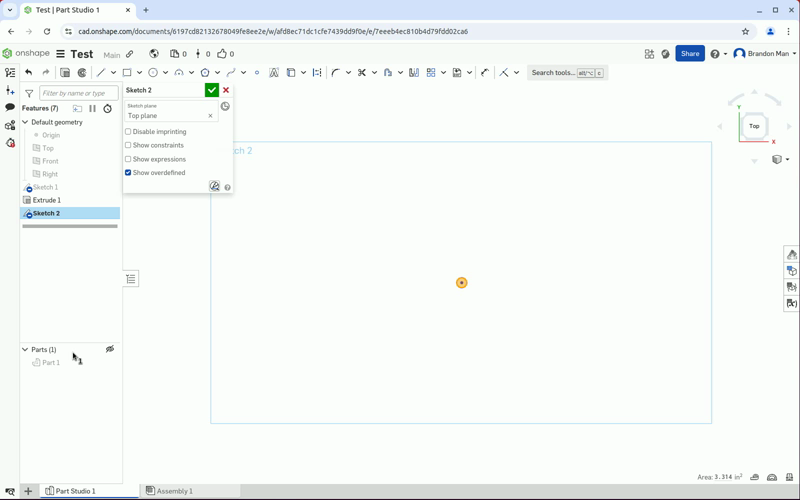
key(shift+y)
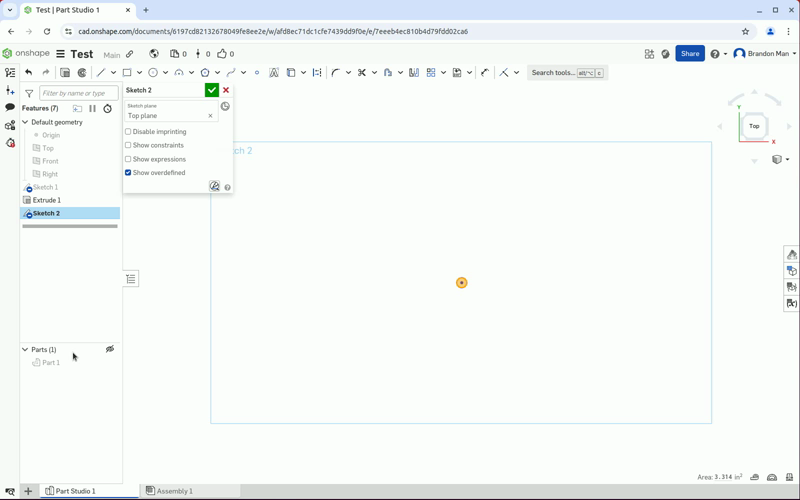
key(shift+e)
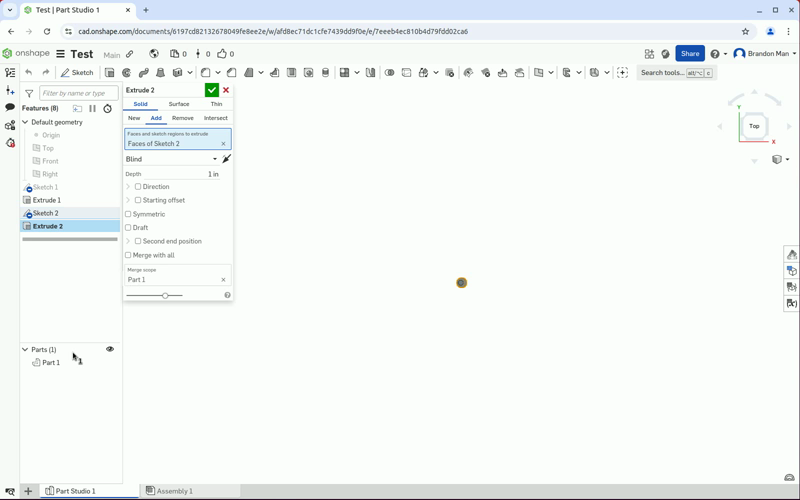
mouse_move(143, 106)
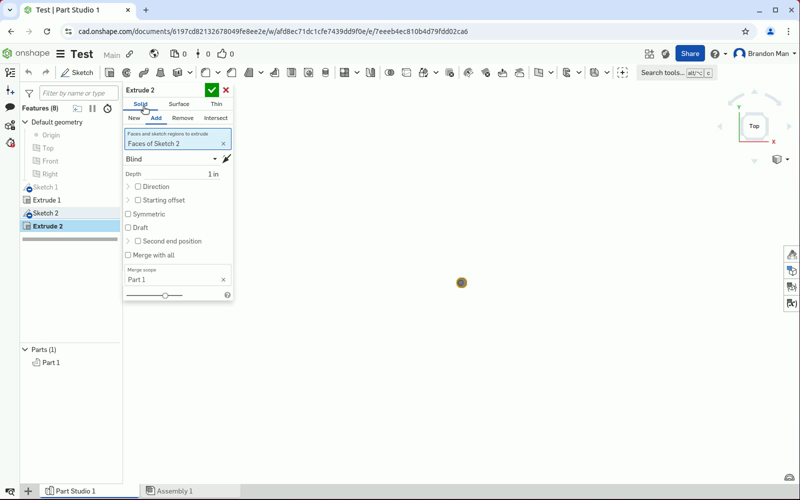
click(143, 106)
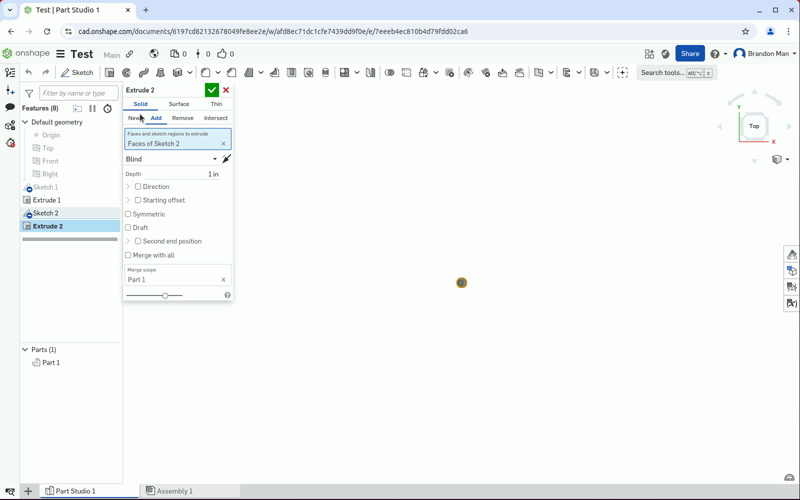
mouse_move(137, 120)
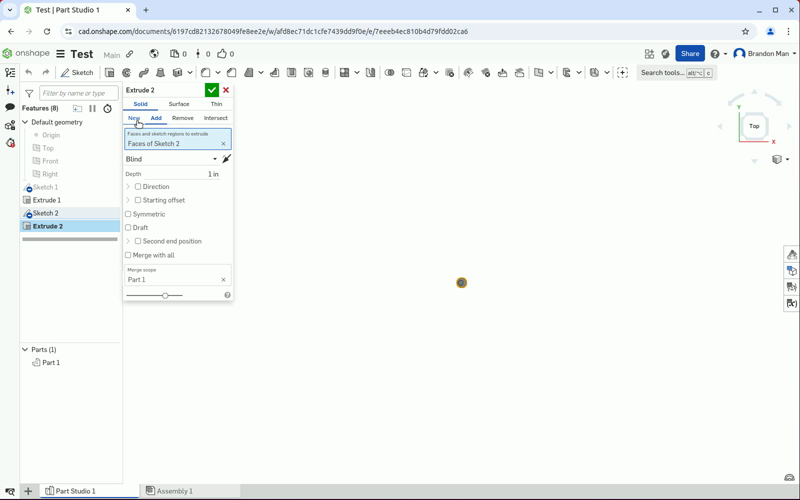
click(137, 120)
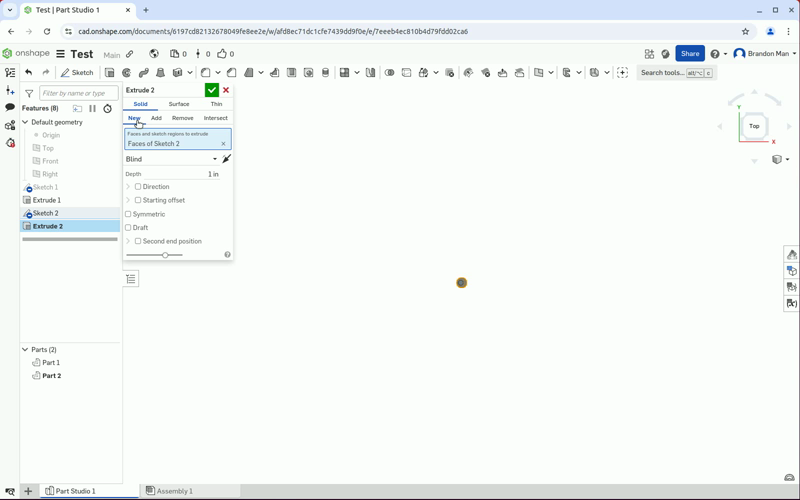
key(tab, 4)
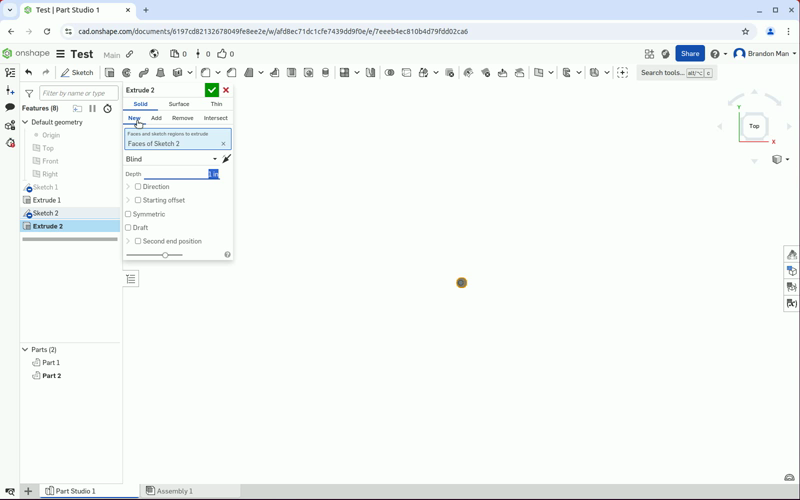
text(-0.481)
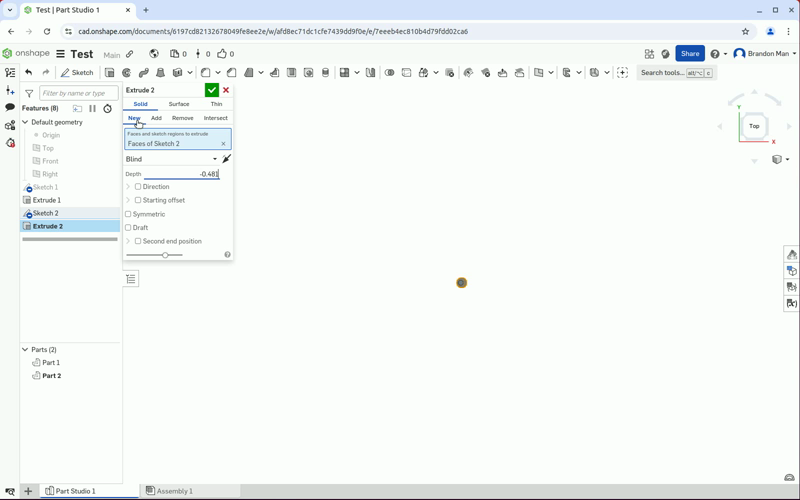
key(enter)
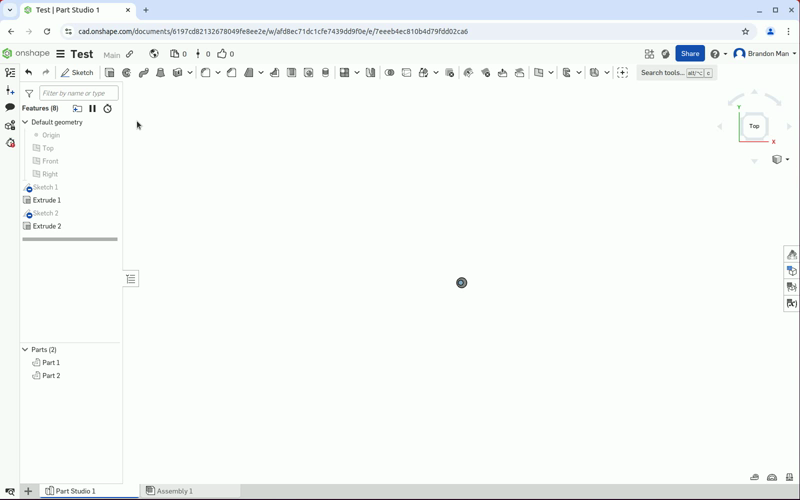
key(shift+h)
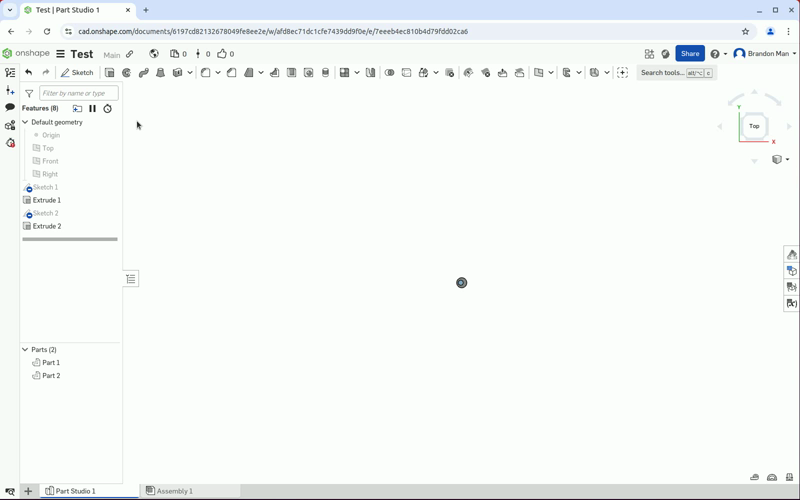
key(shift+h)
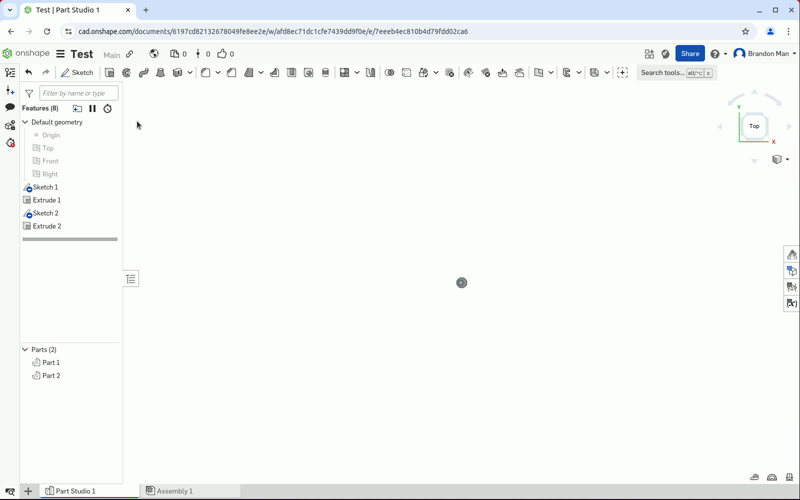
key(shift+7)
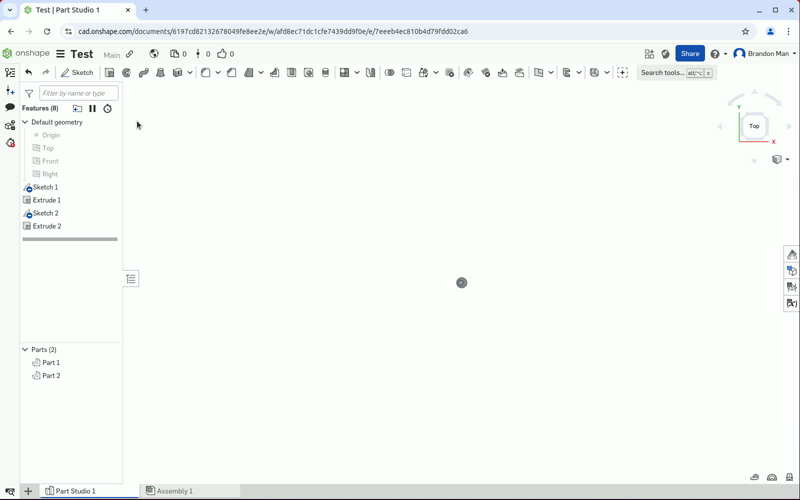
key(up, 3)
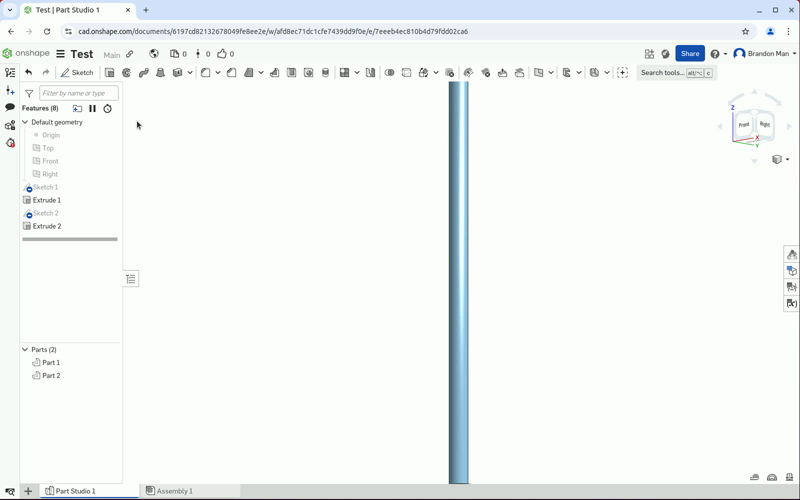
key(left, 3)
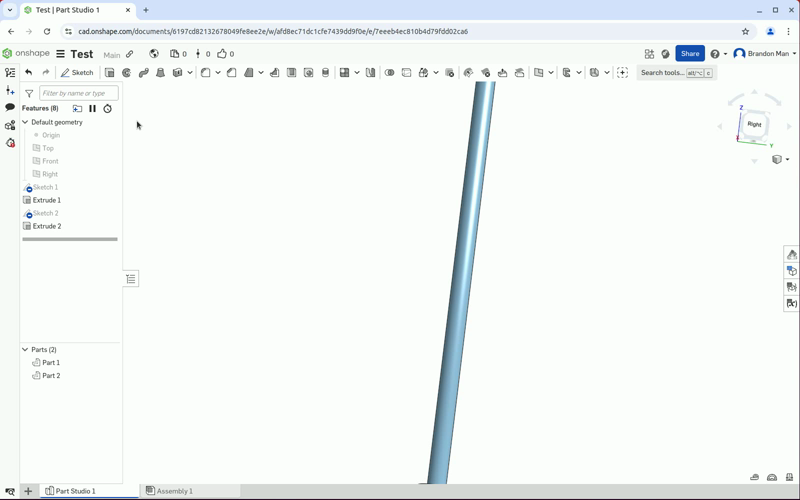
key(right, 3)
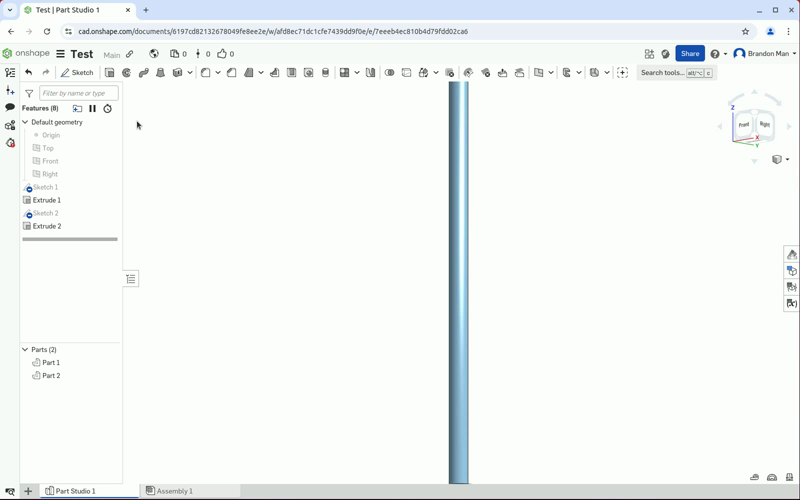
key(down, 3)
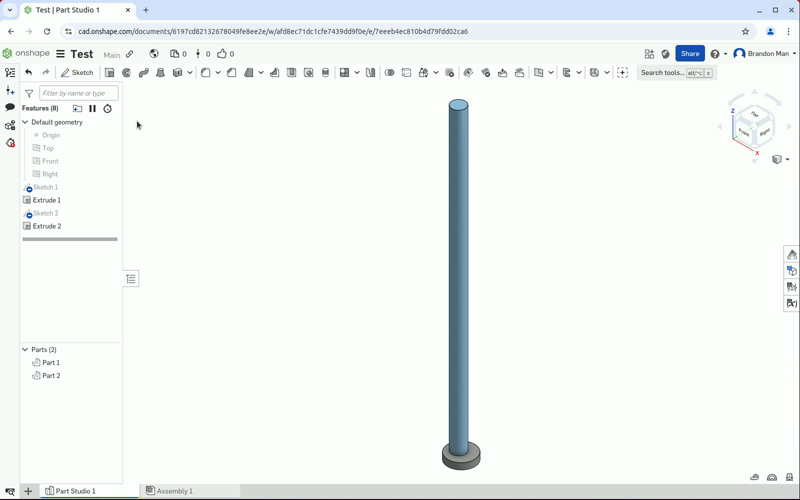
mouse_move(73, 189)
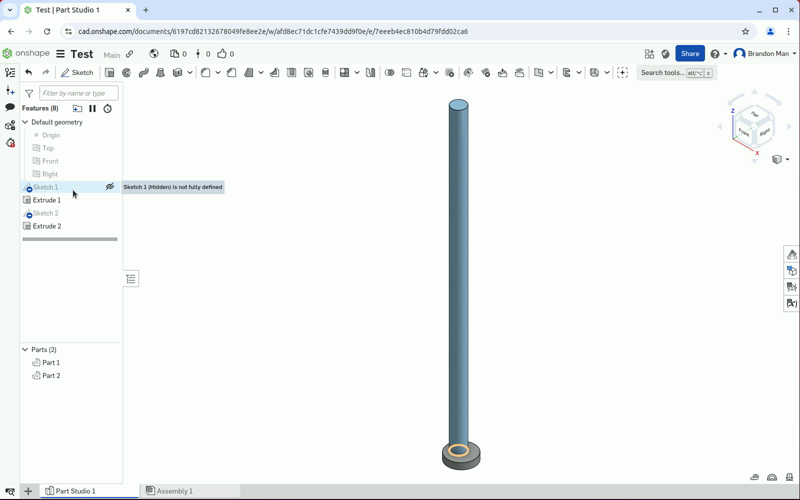
click(73, 189)